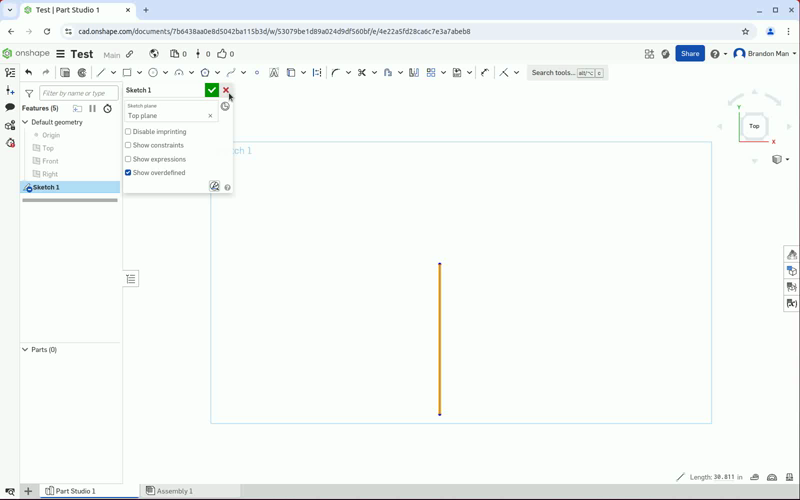
key(shift+h)
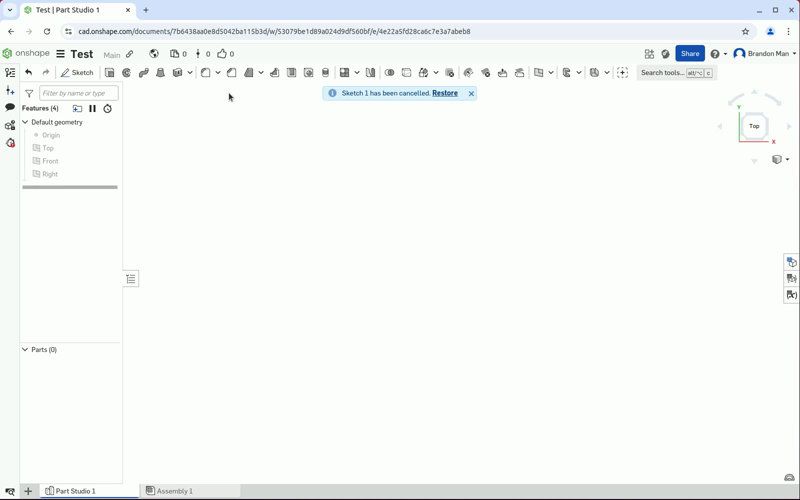
mouse_move(73, 352)
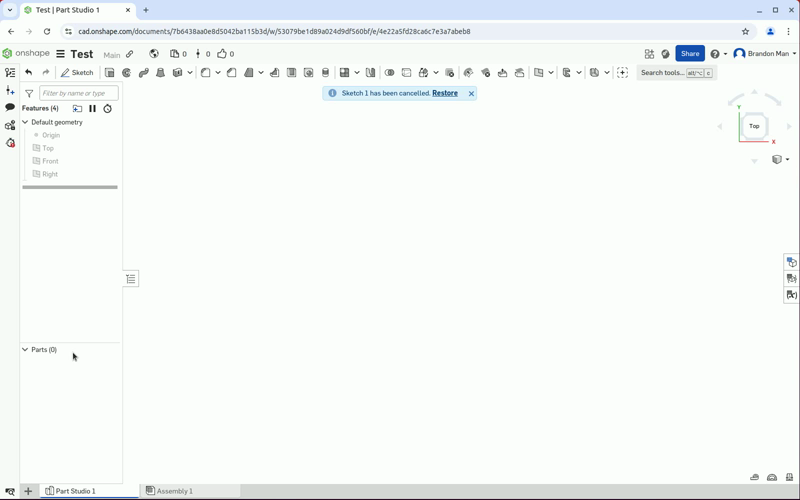
key(y)
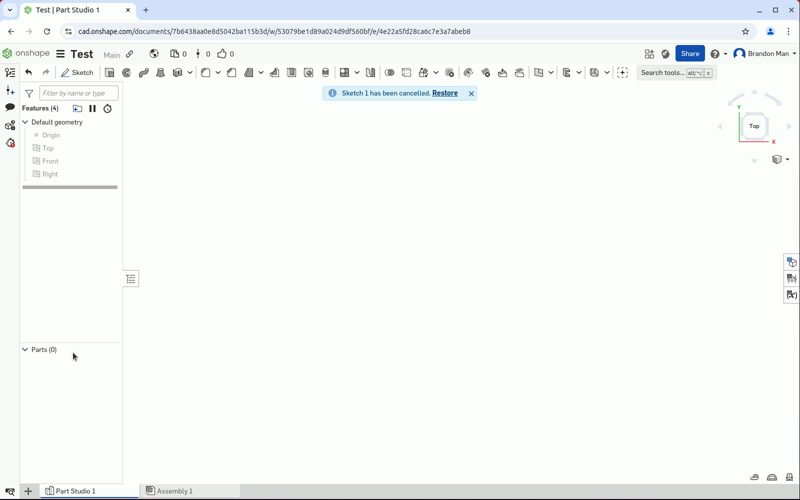
key(shift+p)
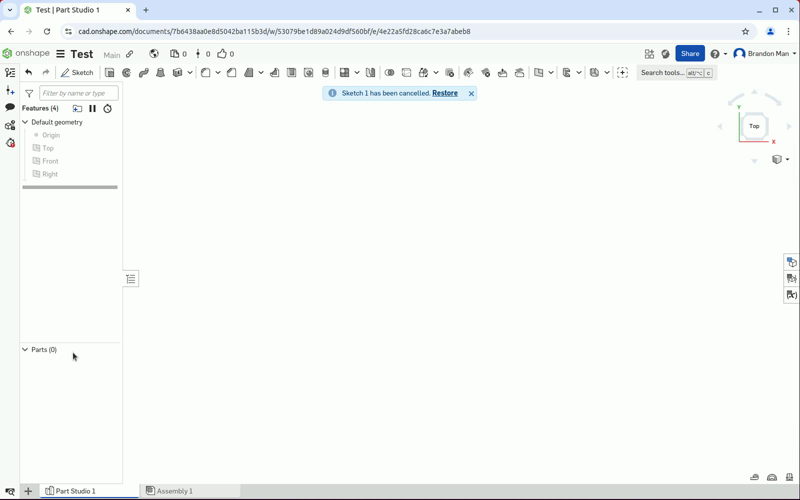
key(space)
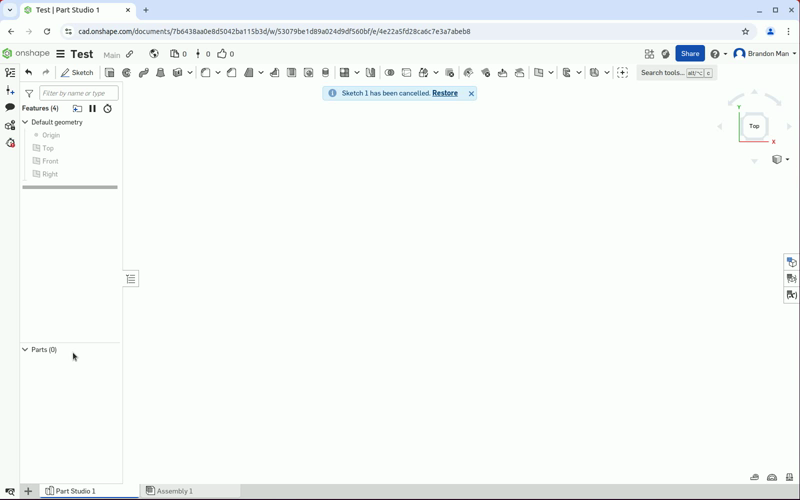
key_down(shift)
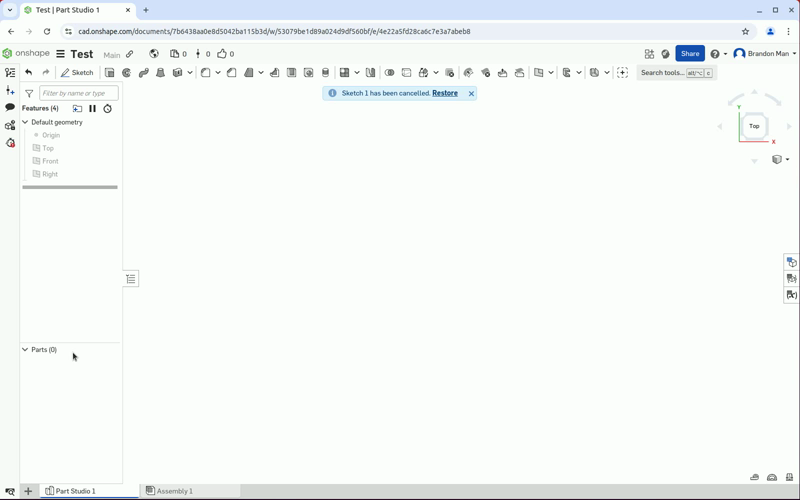
key(up)
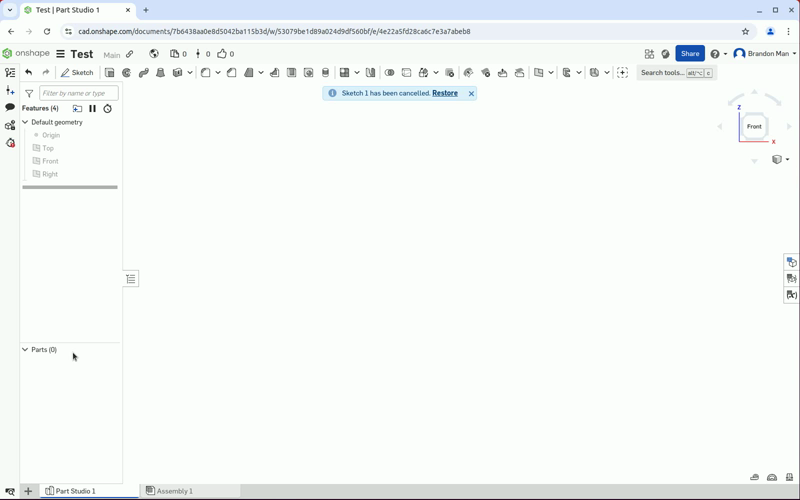
key_up(shift)
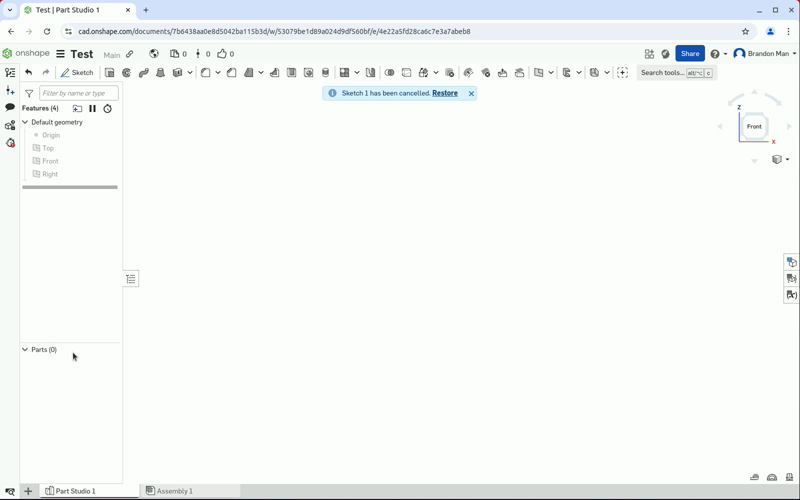
mouse_move(73, 352)
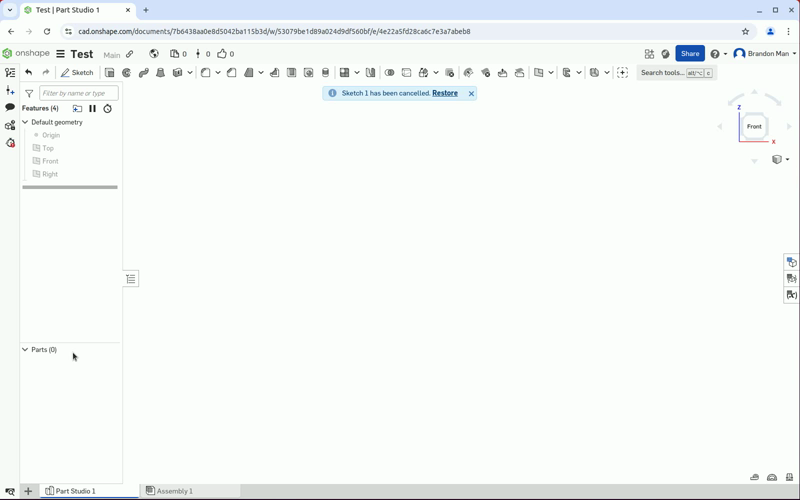
key(shift+y)
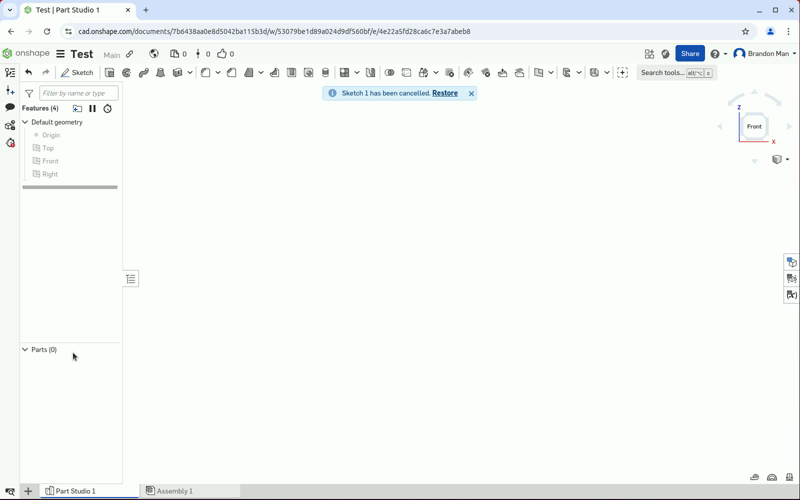
key(shift+s)
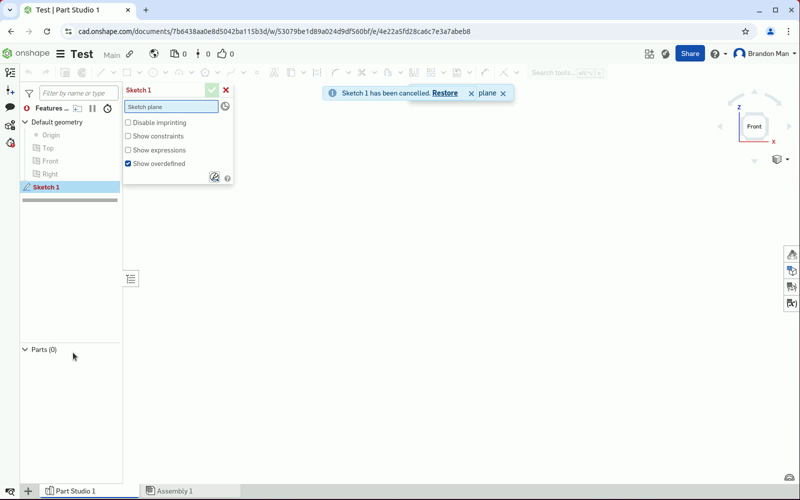
mouse_move(73, 163)
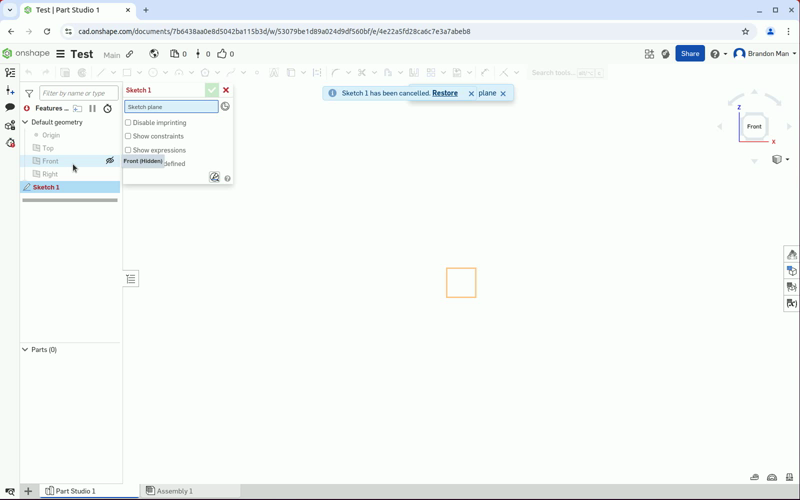
click(73, 163)
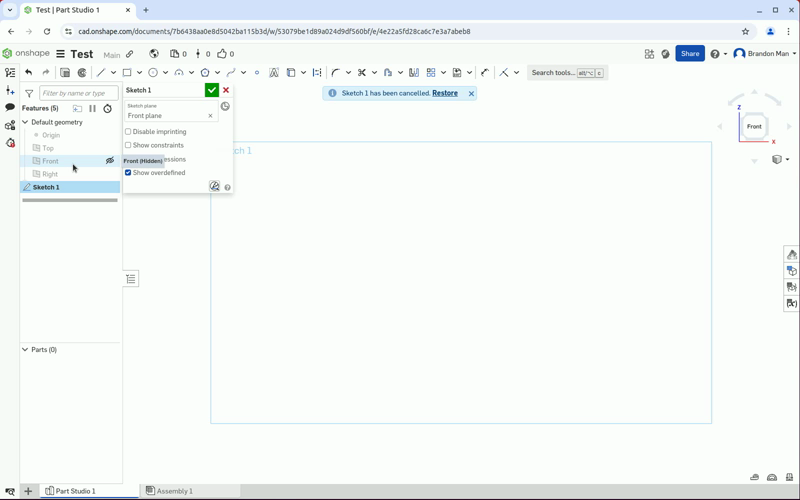
mouse_move(73, 352)
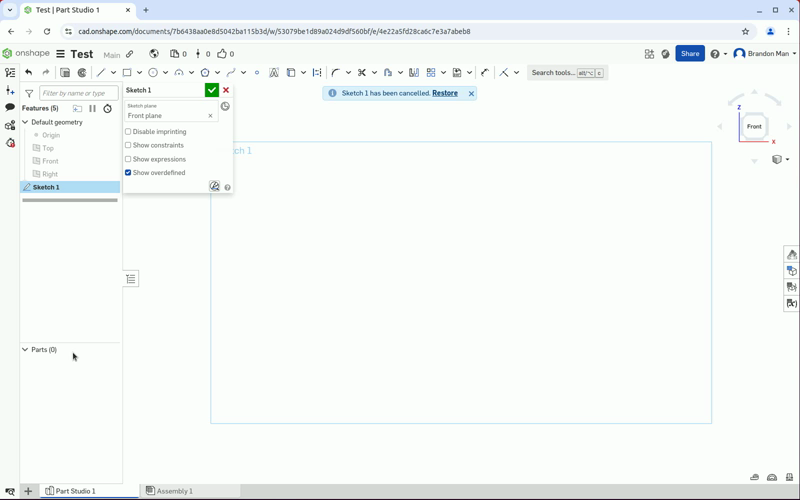
key(y)
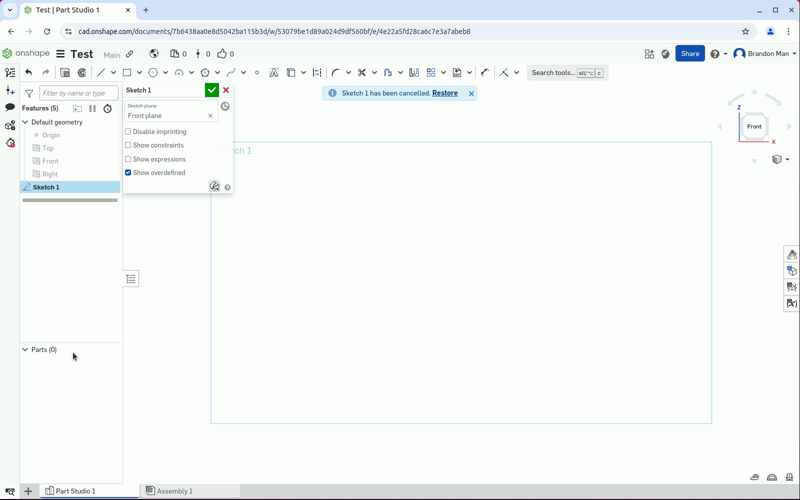
key(c)
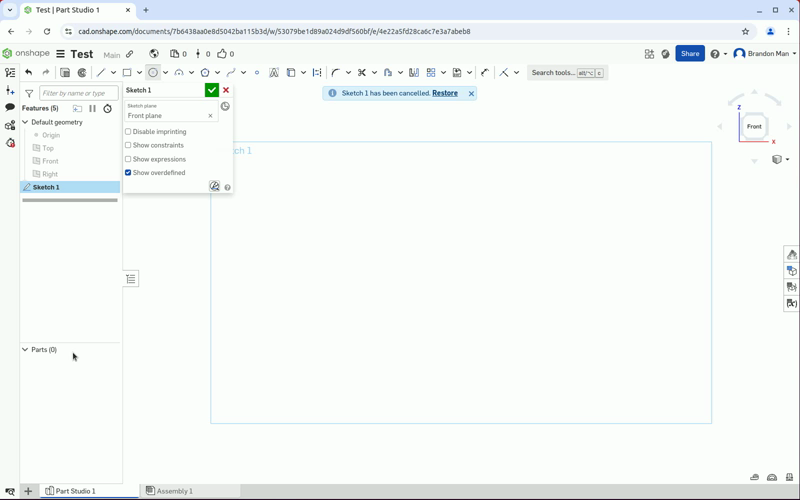
key_down(shift)
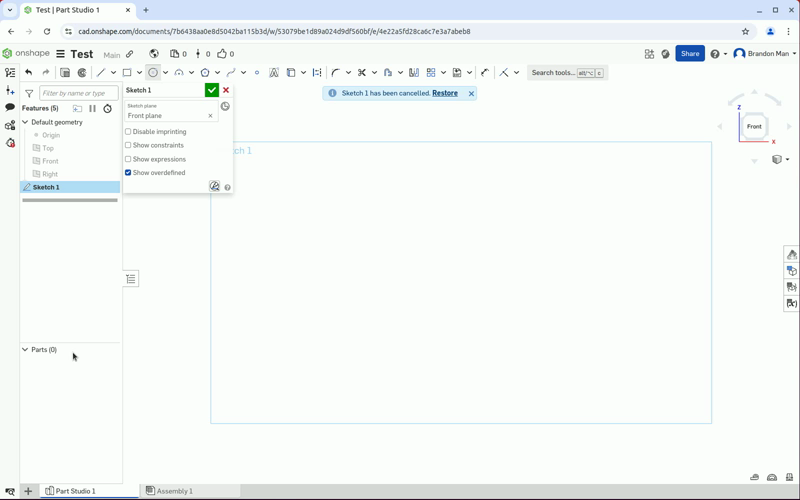
mouse_move(461, 282)
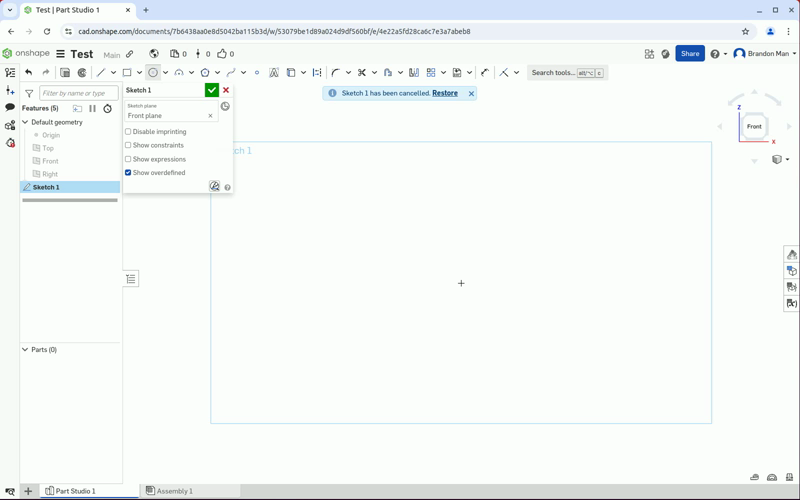
click(461, 282)
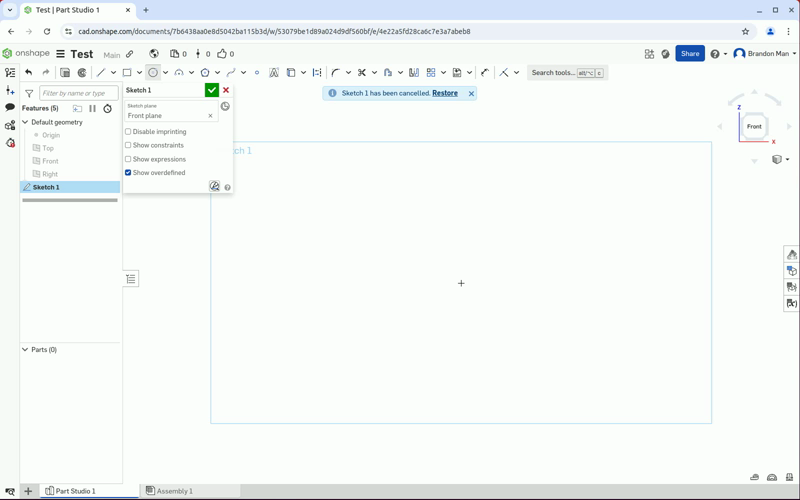
key_up(shift)
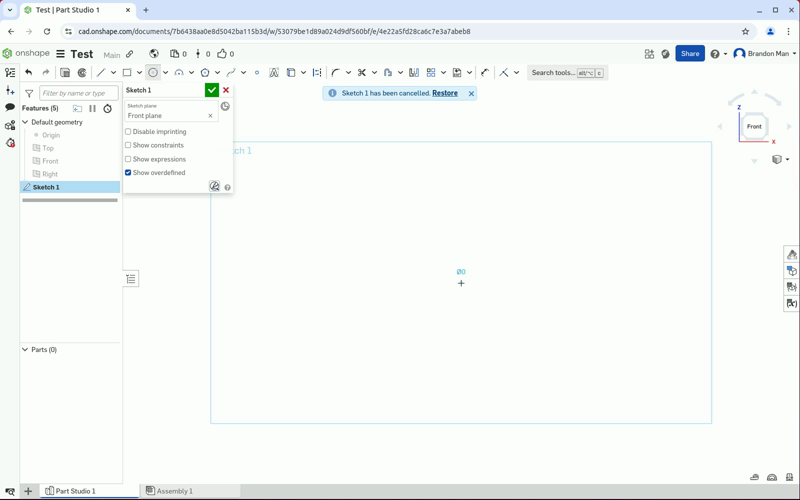
mouse_move(574, 282)
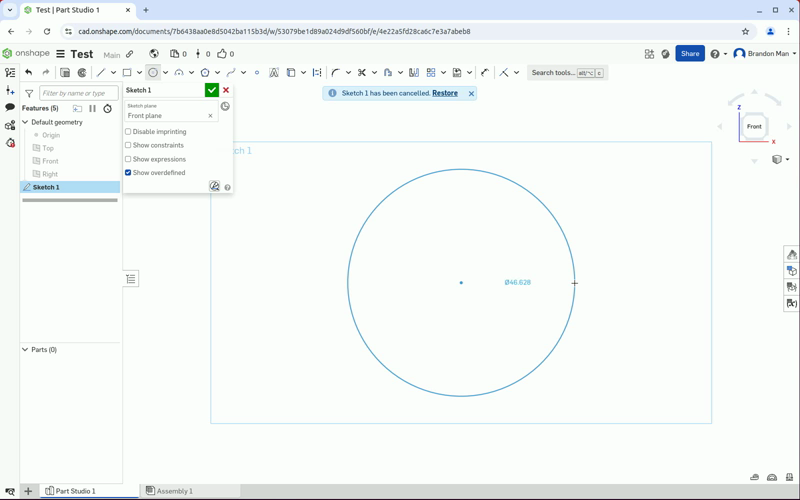
click(574, 282)
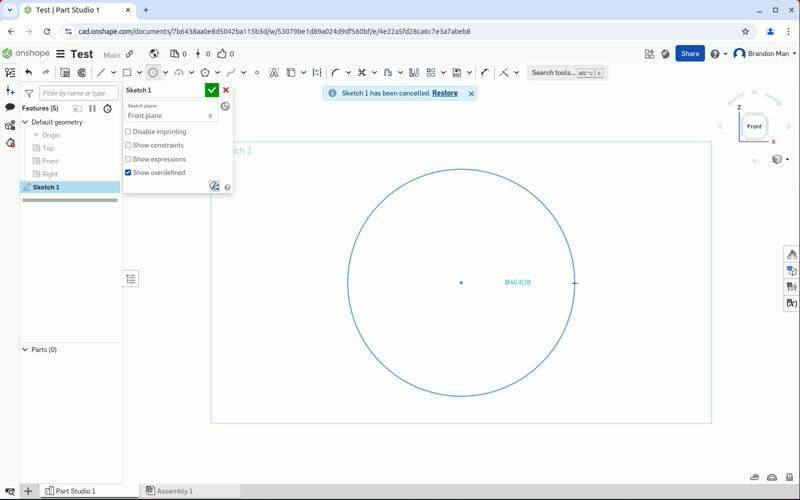
key(esc)
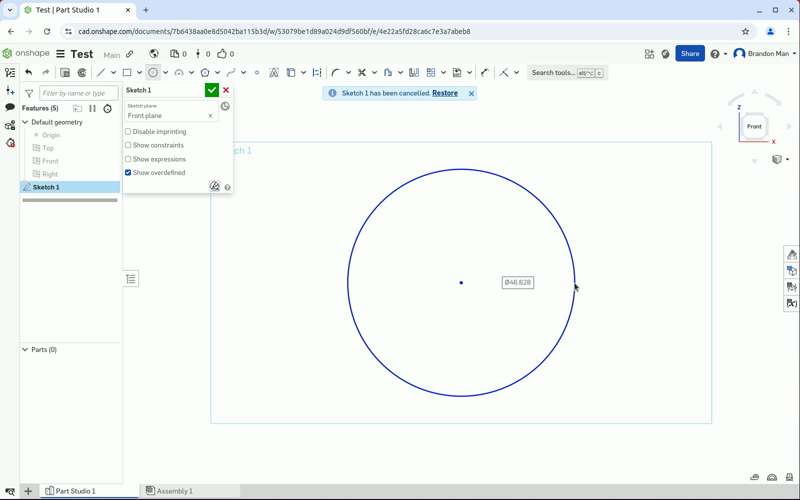
mouse_move(462, 266)
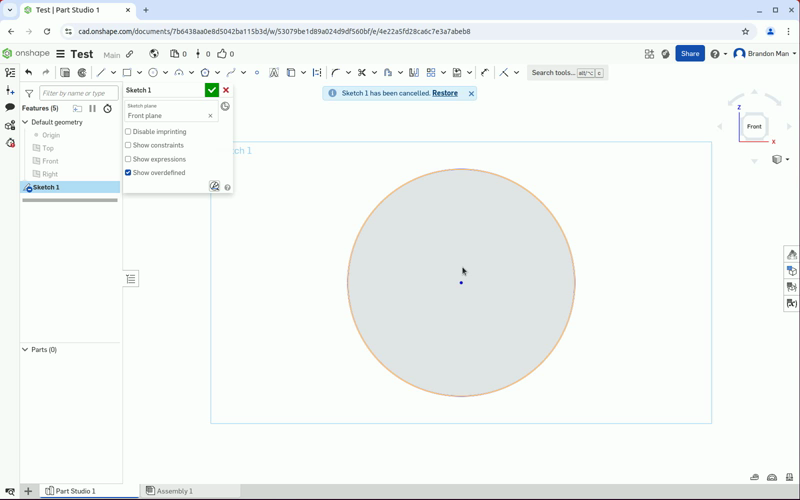
click(462, 266)
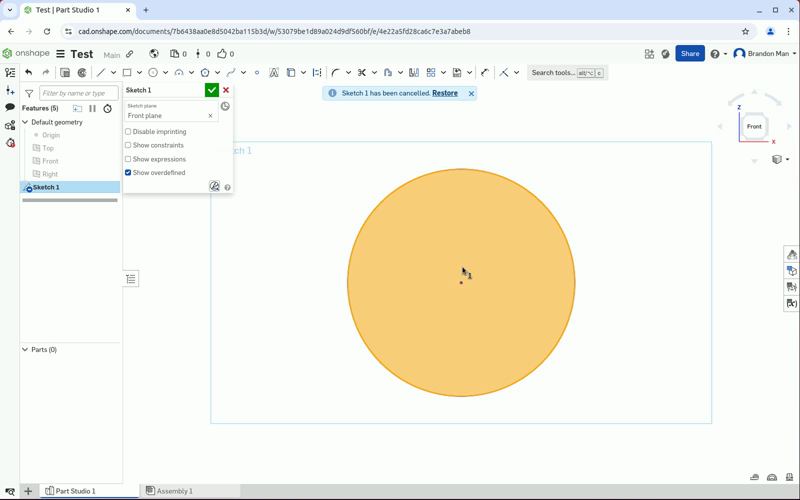
mouse_move(73, 352)
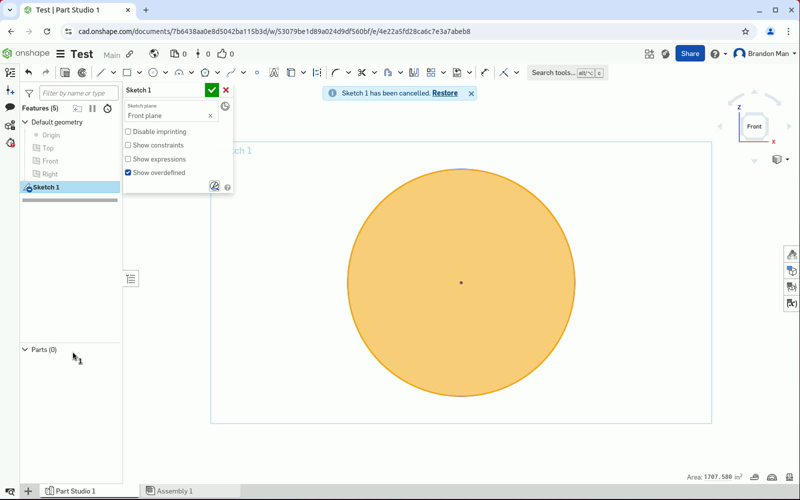
key(shift+y)
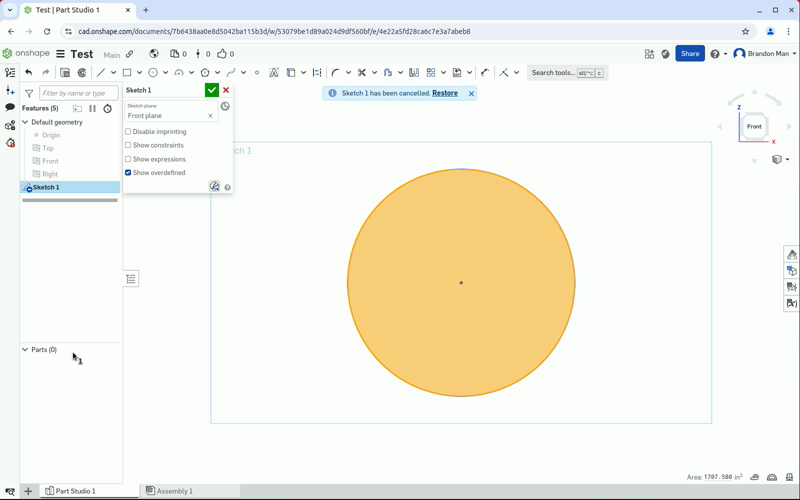
key(shift+e)
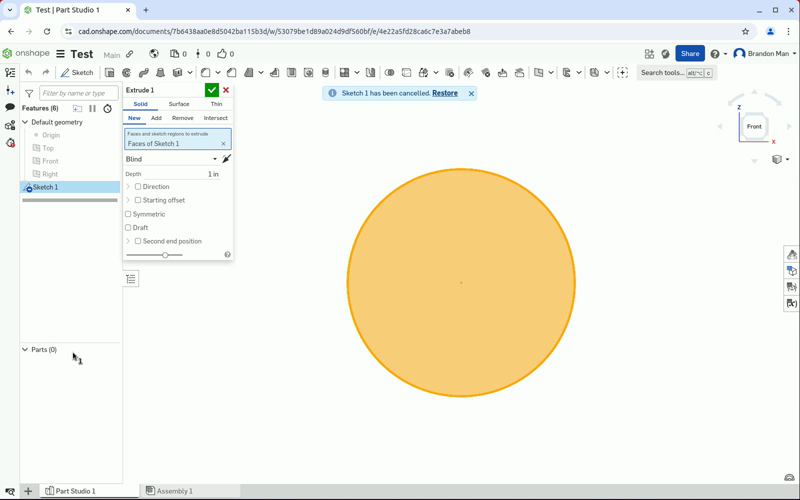
mouse_move(143, 106)
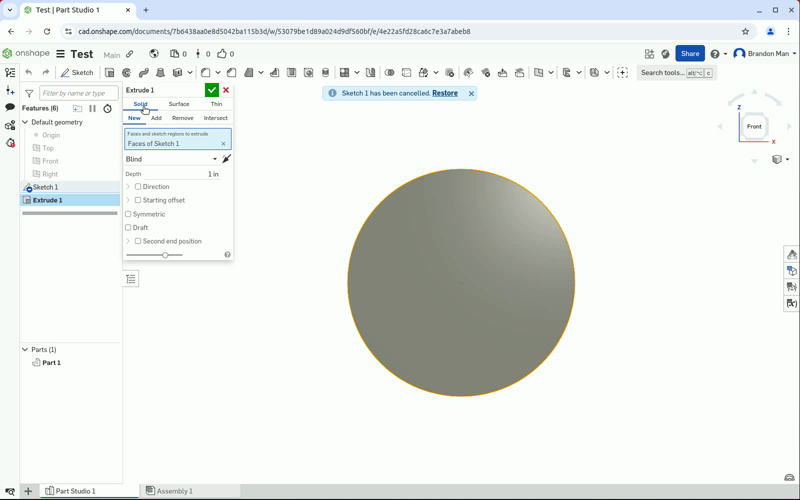
click(143, 106)
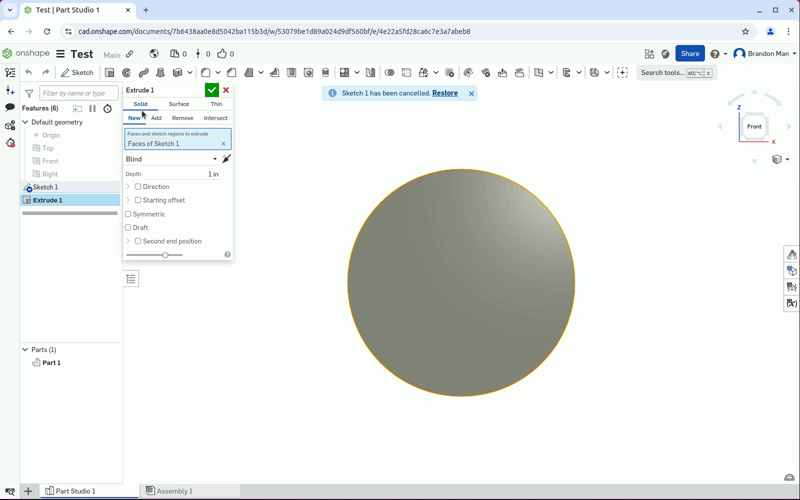
mouse_move(137, 120)
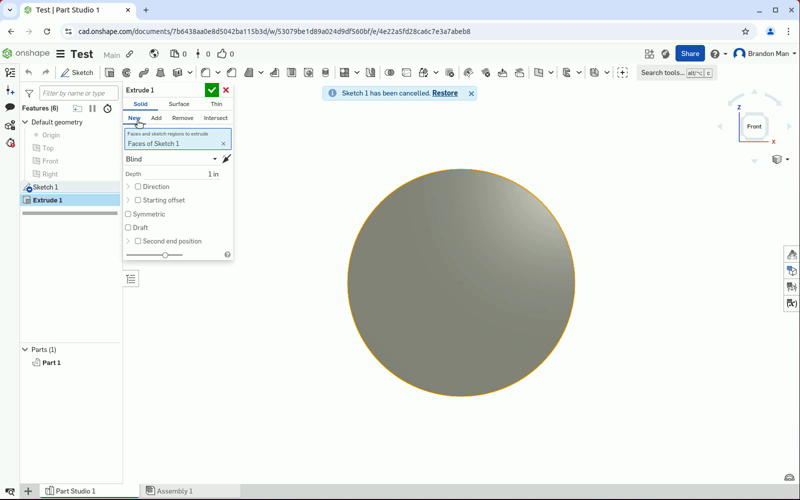
click(137, 120)
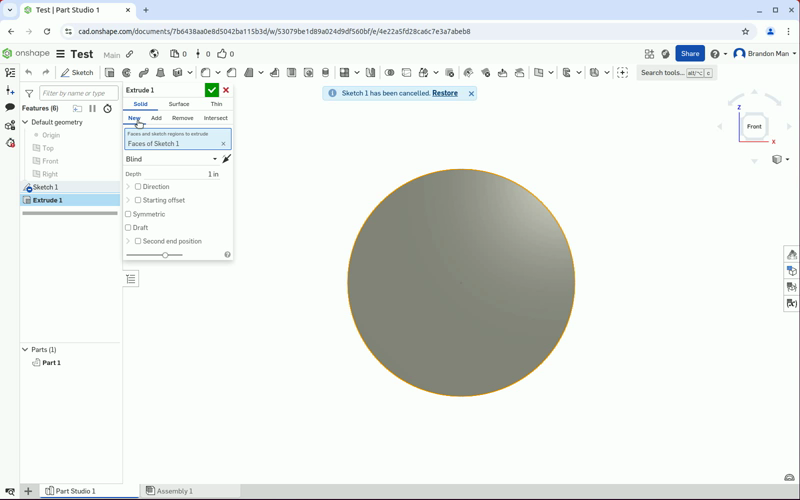
key(tab, 4)
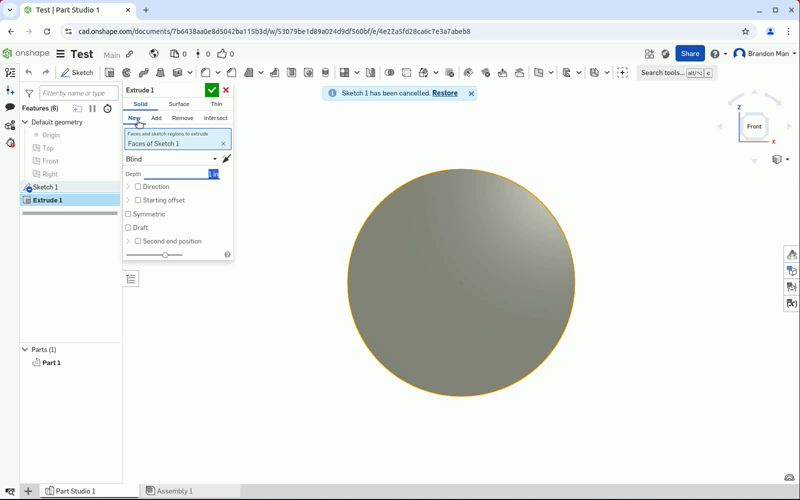
text(2.889)
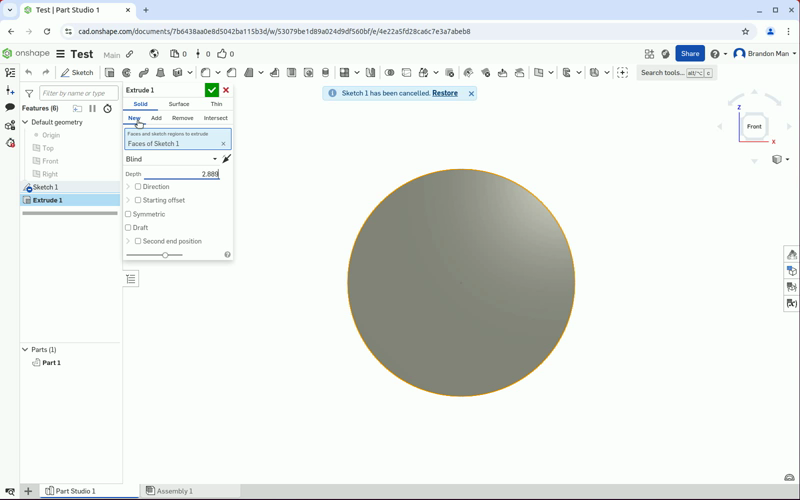
key(enter)
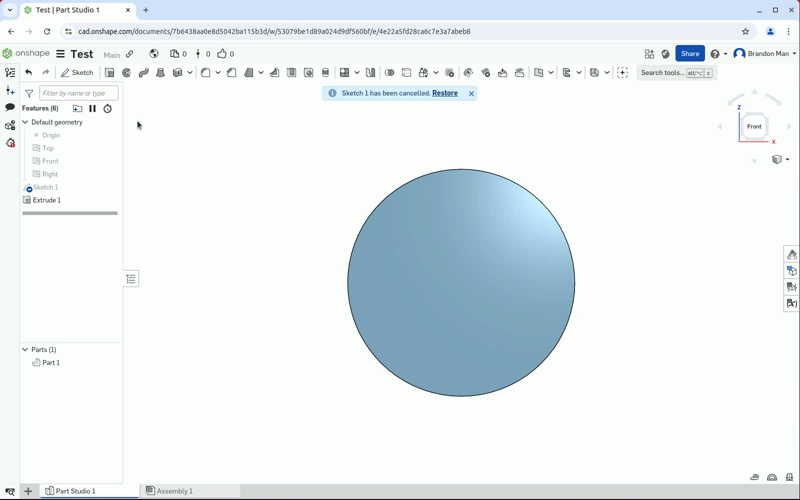
key(shift+h)
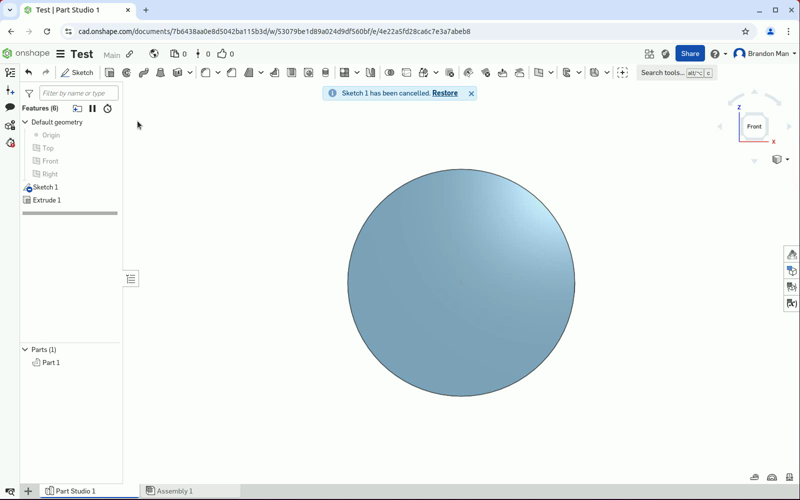
key(shift+h)
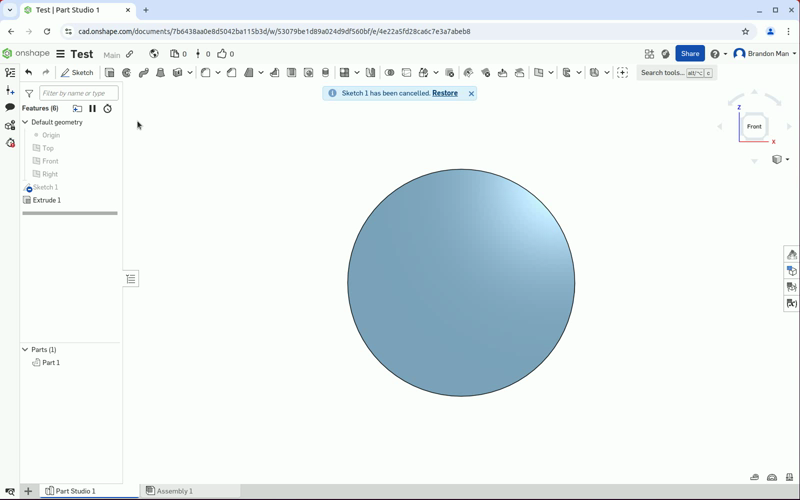
mouse_move(73, 189)
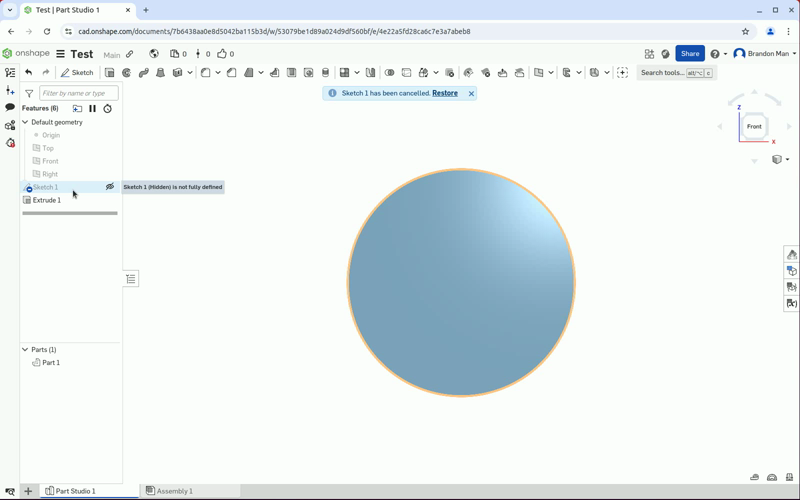
click(73, 189)
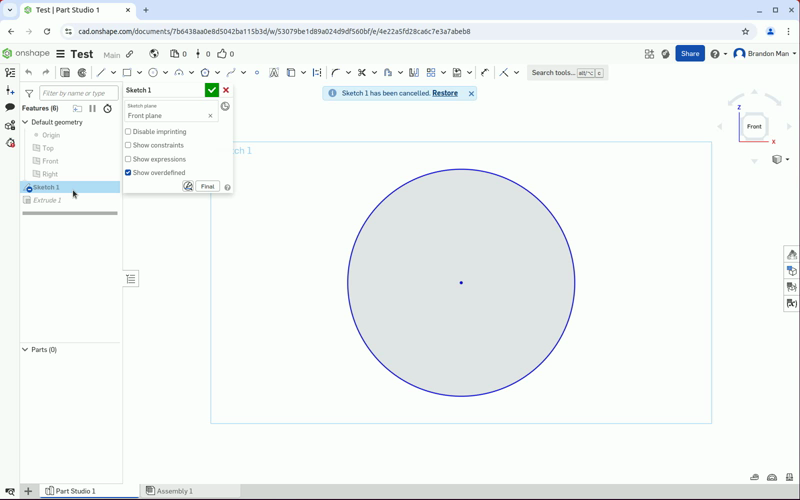
mouse_move(229, 92)
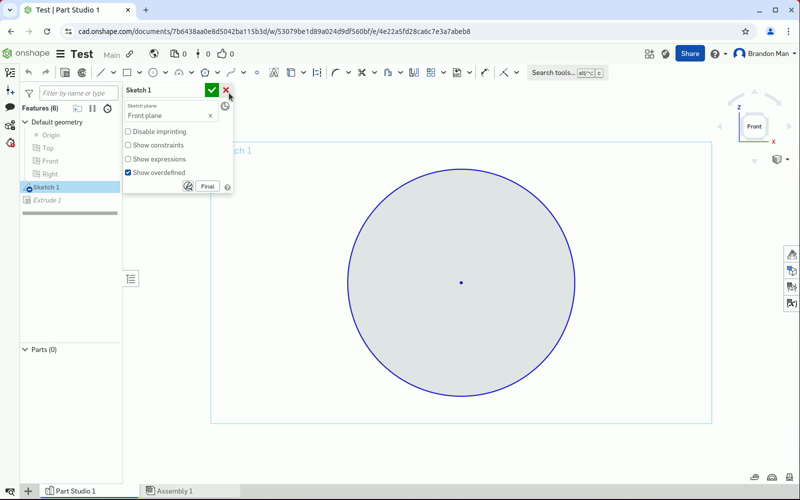
click(229, 92)
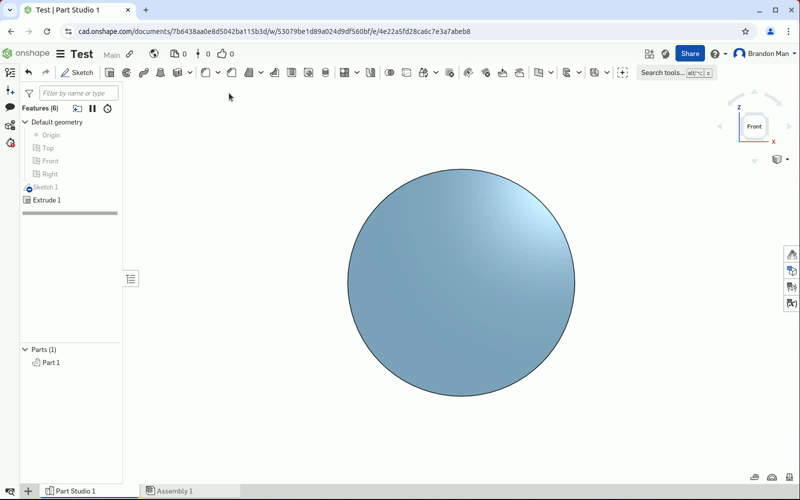
mouse_move(541, 75)
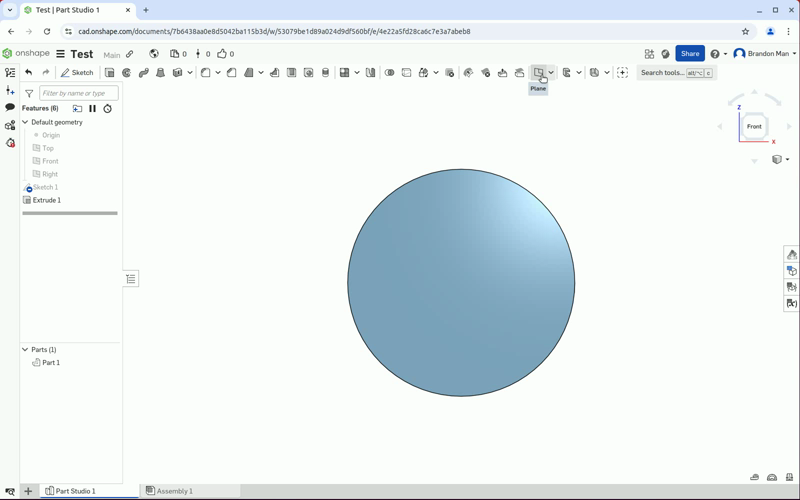
click(541, 75)
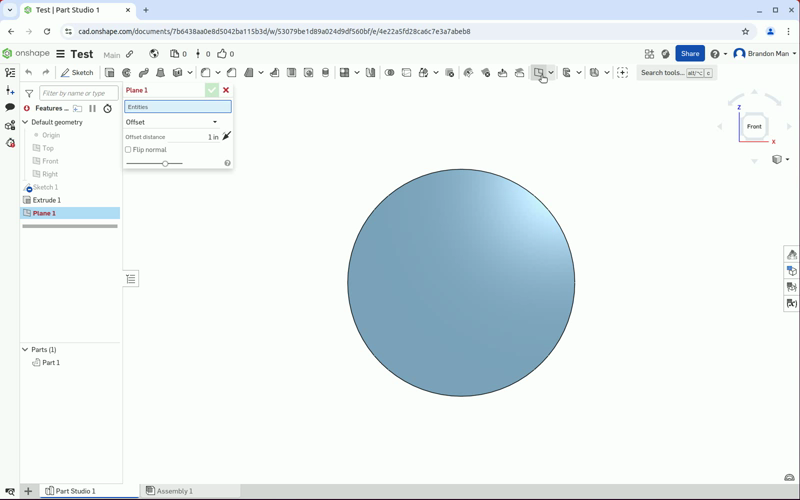
mouse_move(73, 163)
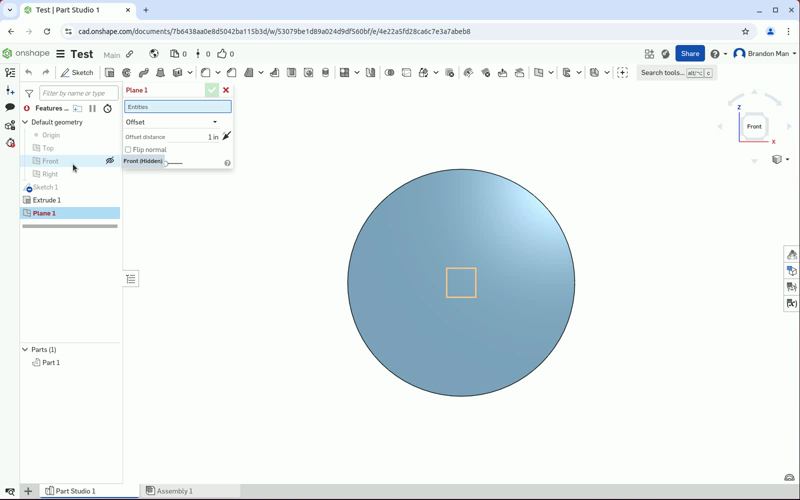
click(73, 163)
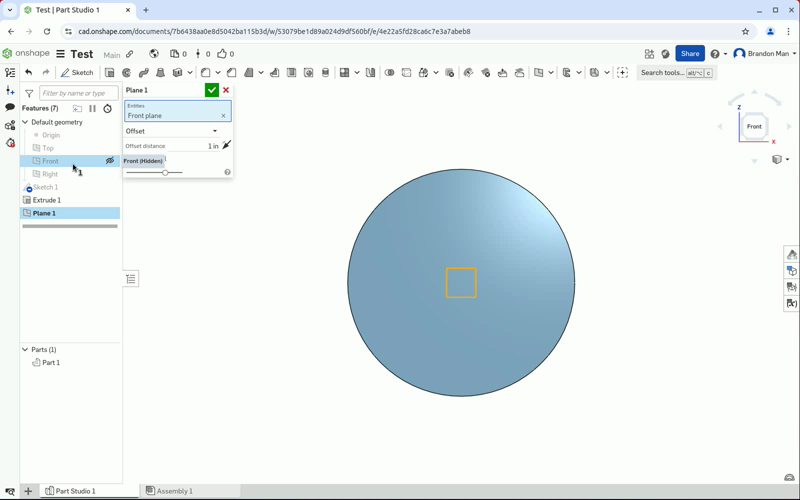
key(tab, 2)
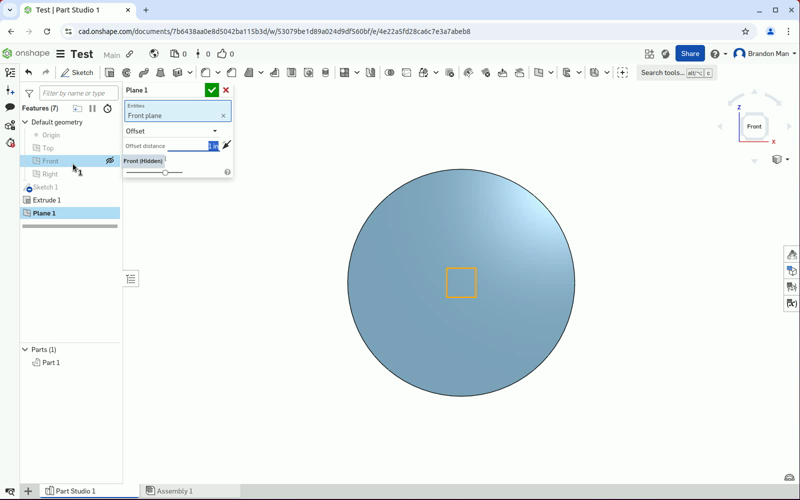
text(2.896)
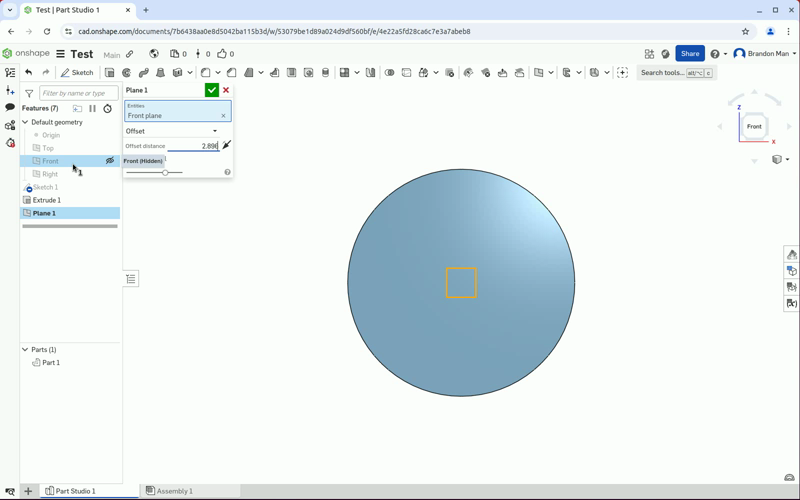
key(enter, 2)
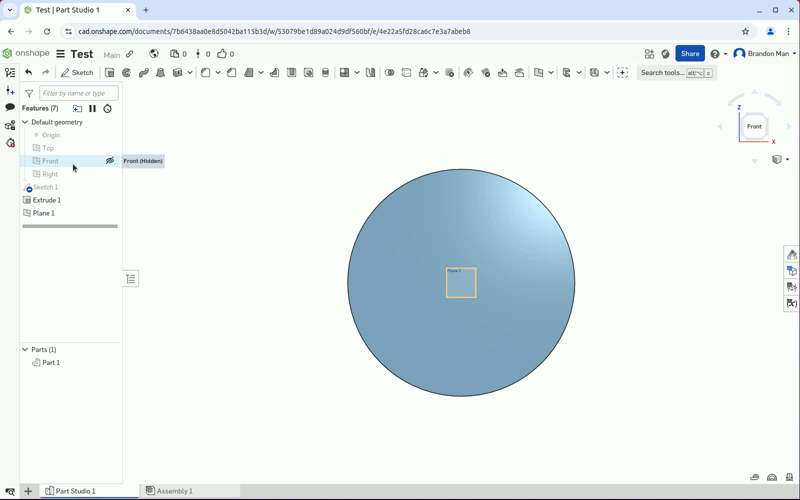
key(shift+s)
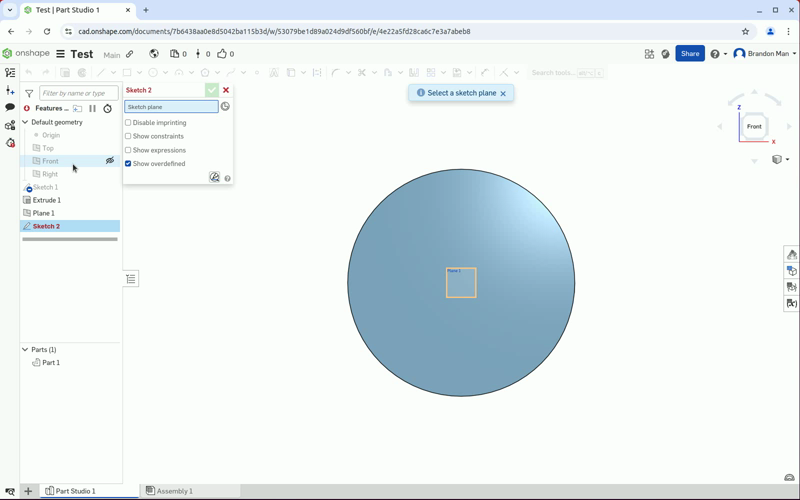
mouse_move(73, 215)
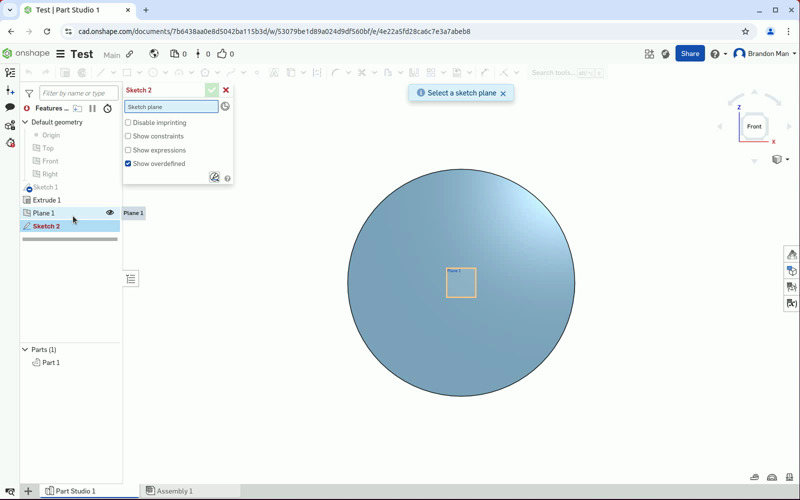
click(73, 215)
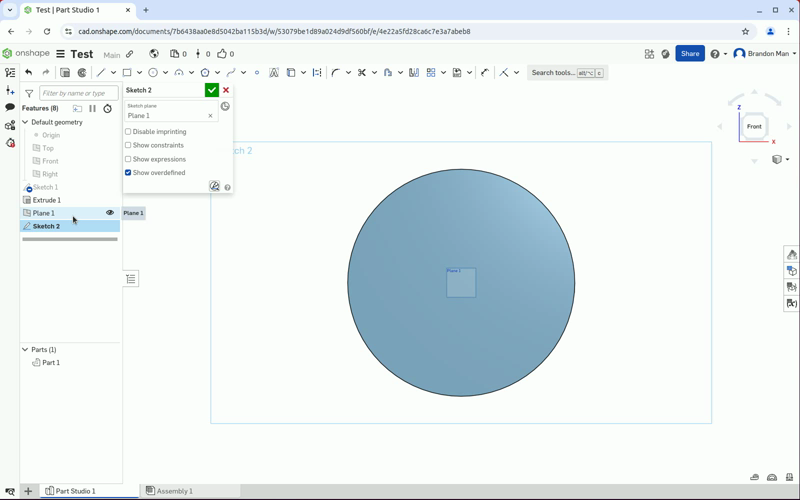
mouse_move(73, 352)
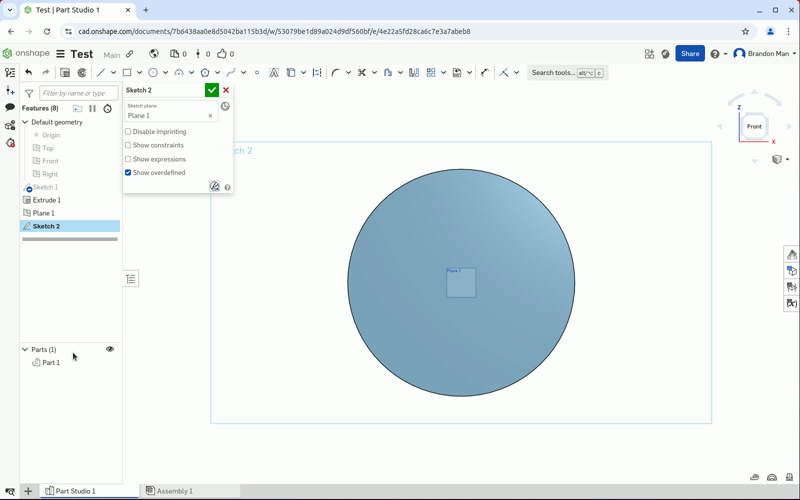
key(y)
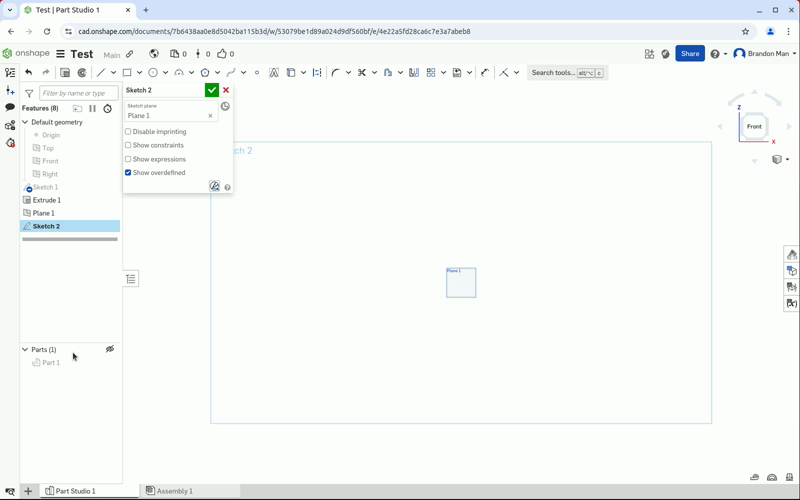
key(c)
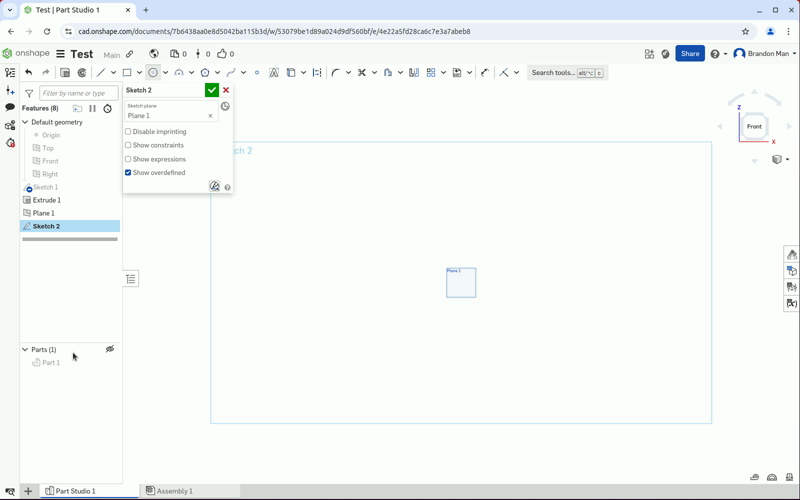
key_down(shift)
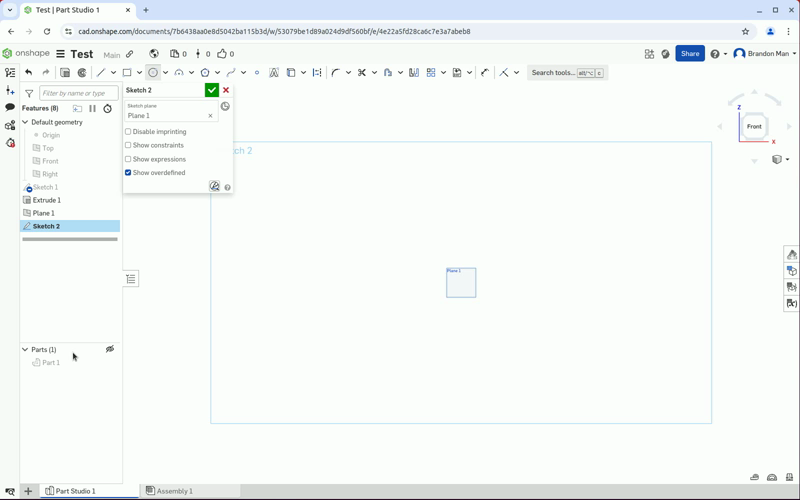
mouse_move(461, 282)
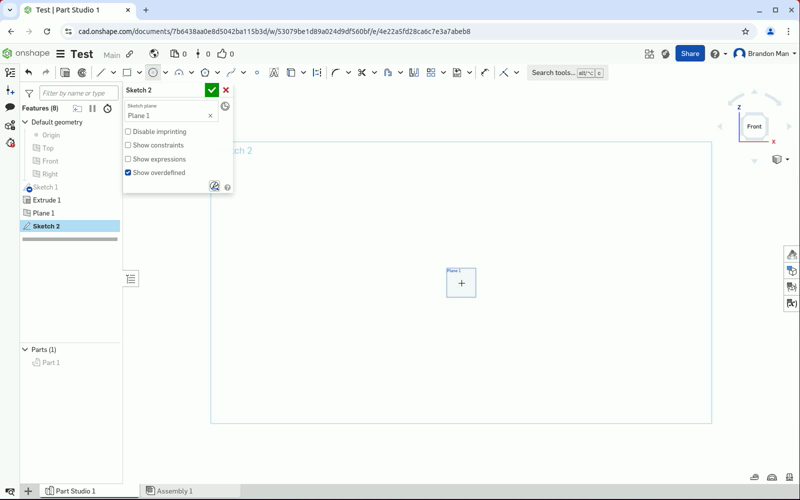
click(461, 282)
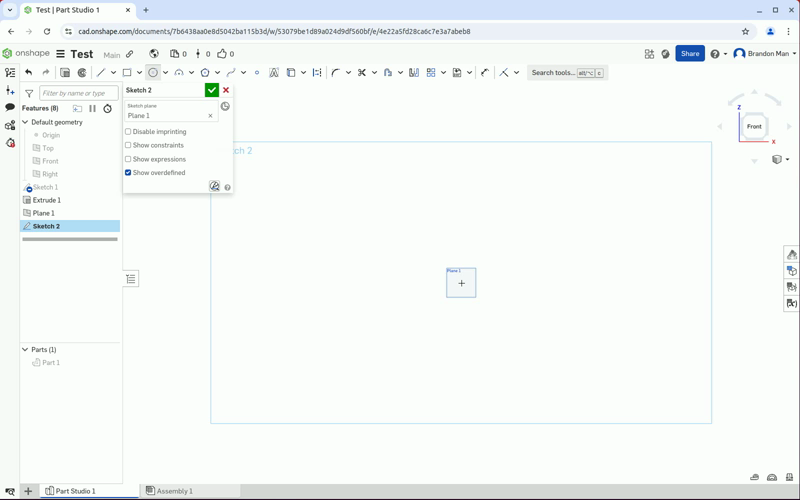
key_up(shift)
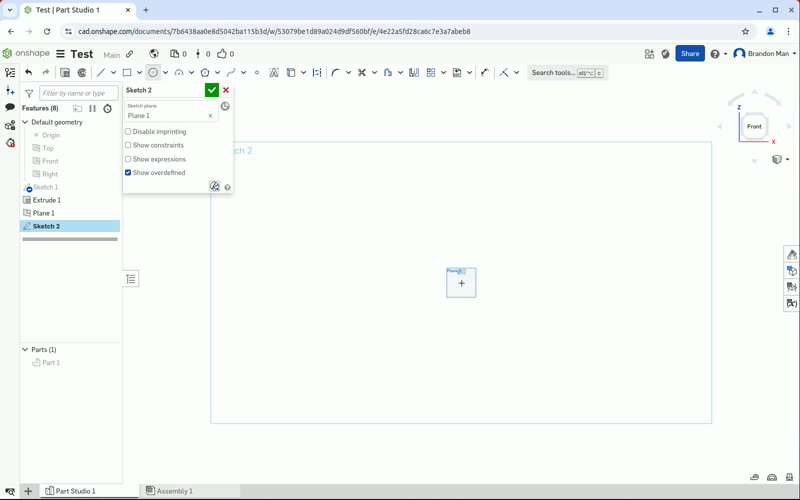
mouse_move(470, 282)
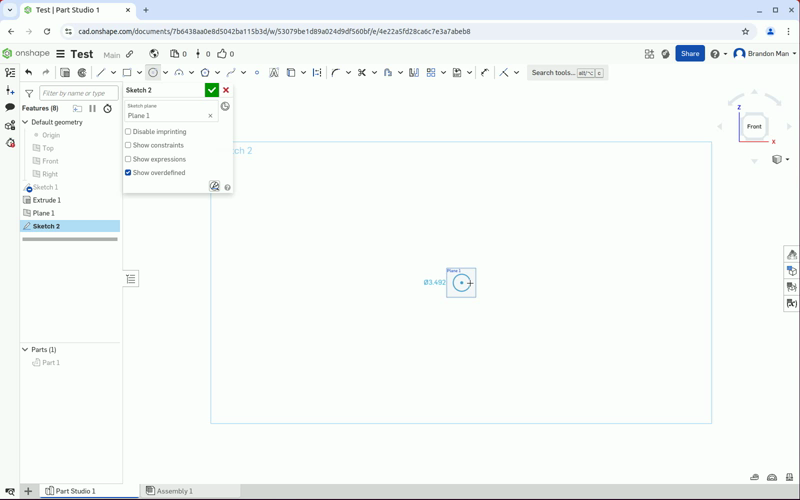
click(470, 282)
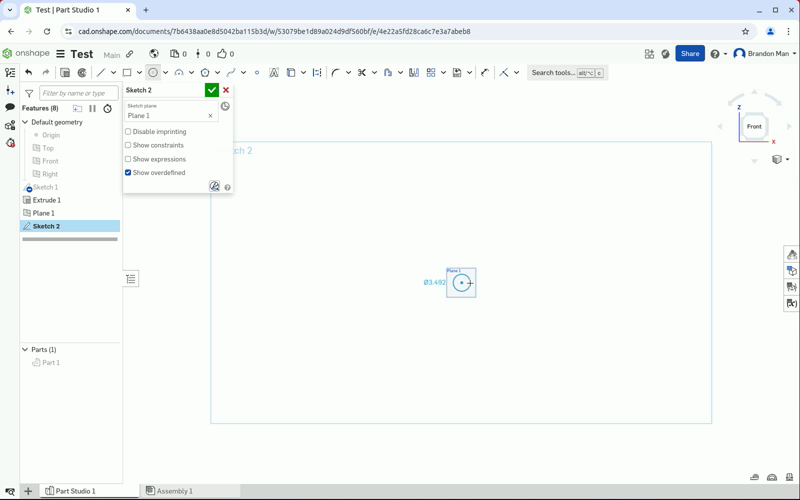
key(esc)
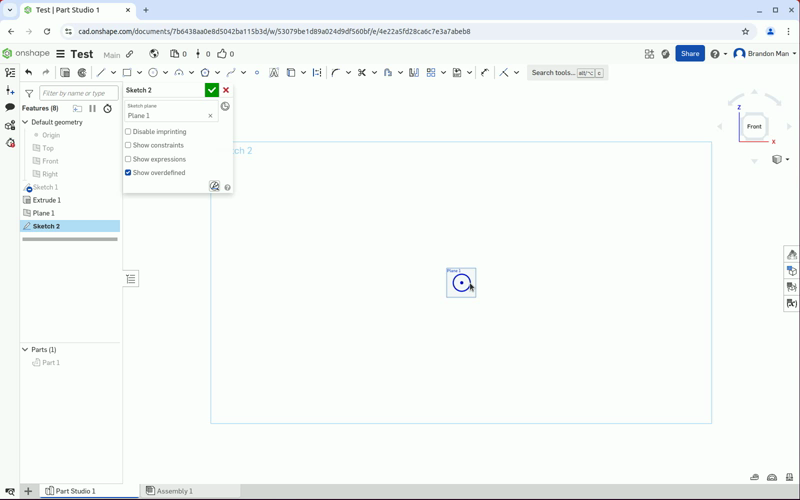
mouse_move(457, 282)
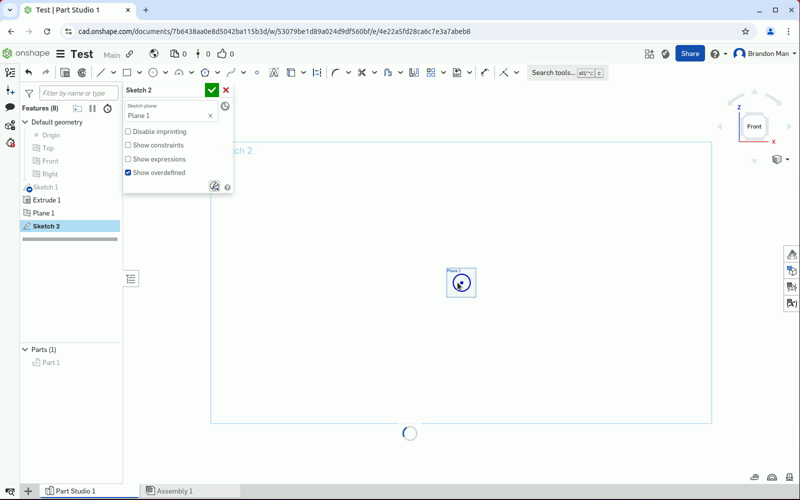
scroll(6)
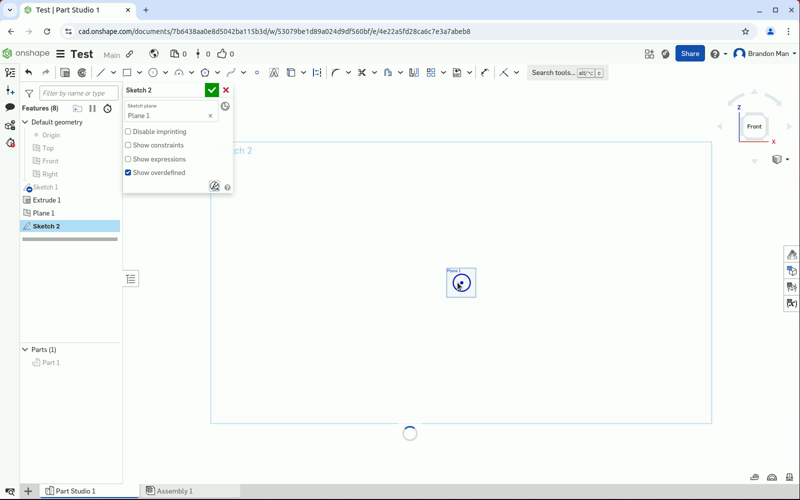
scroll(6)
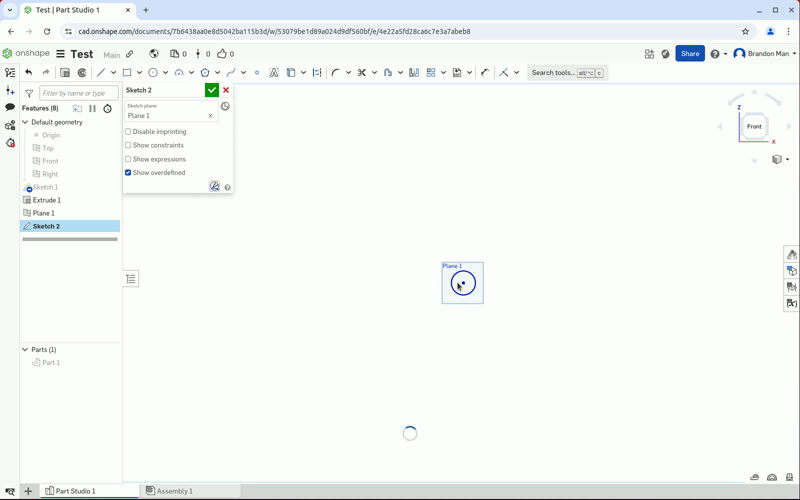
scroll(6)
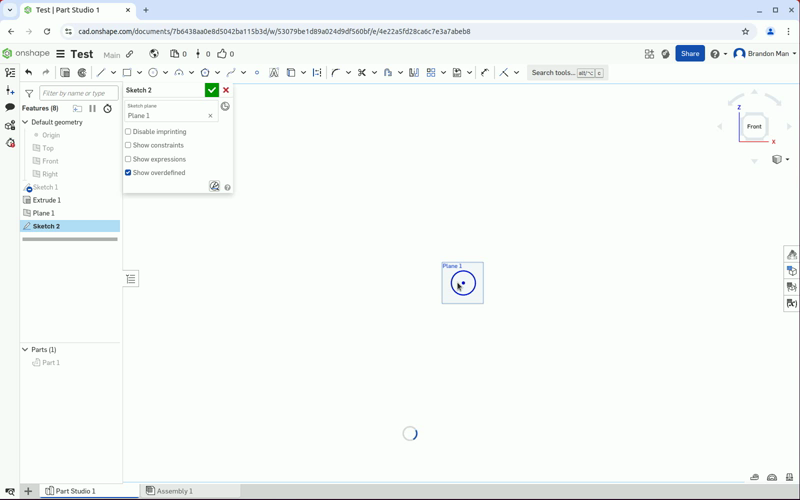
scroll(6)
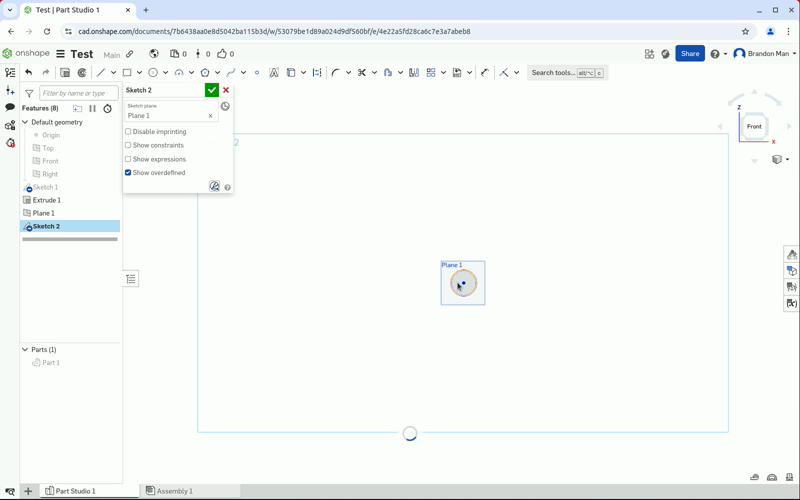
scroll(6)
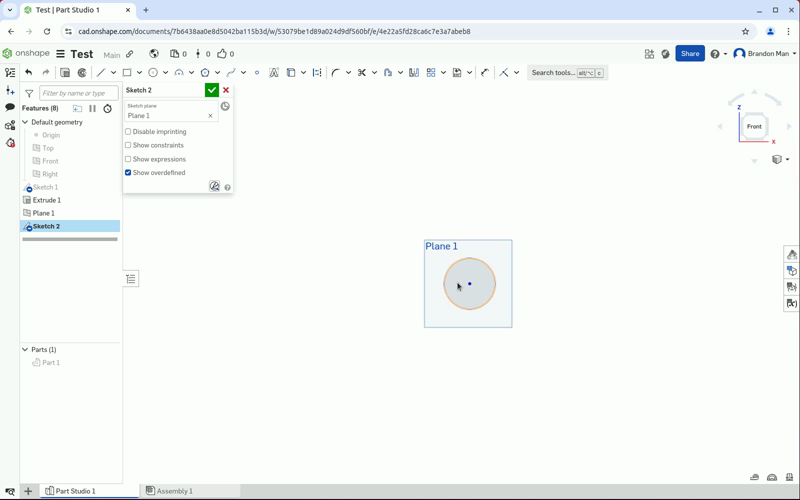
scroll(6)
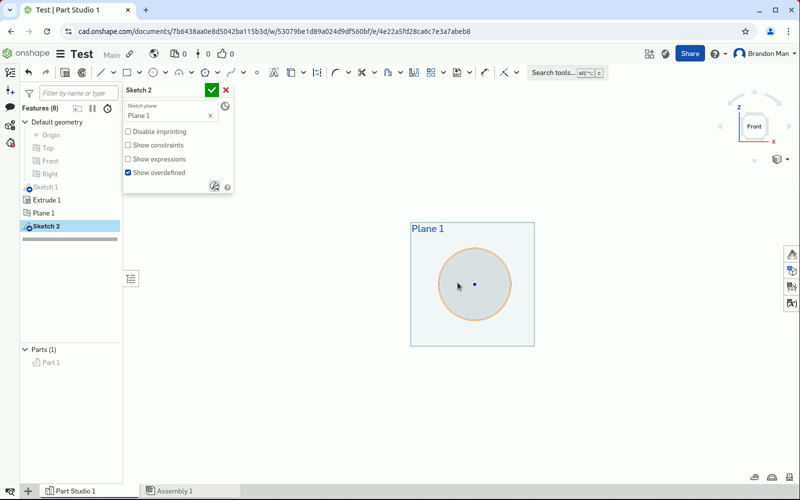
scroll(6)
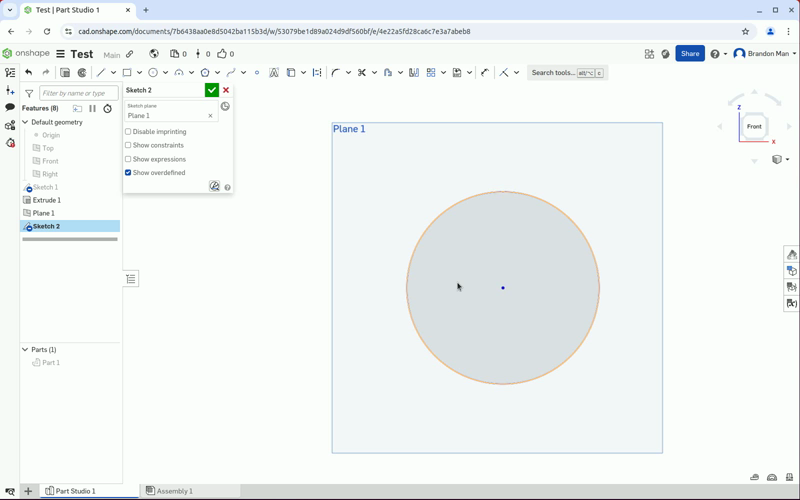
click(457, 282)
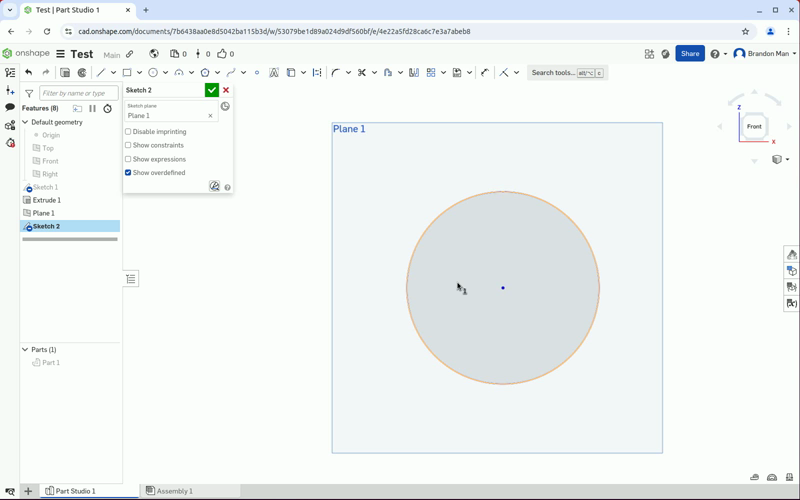
scroll(-6)
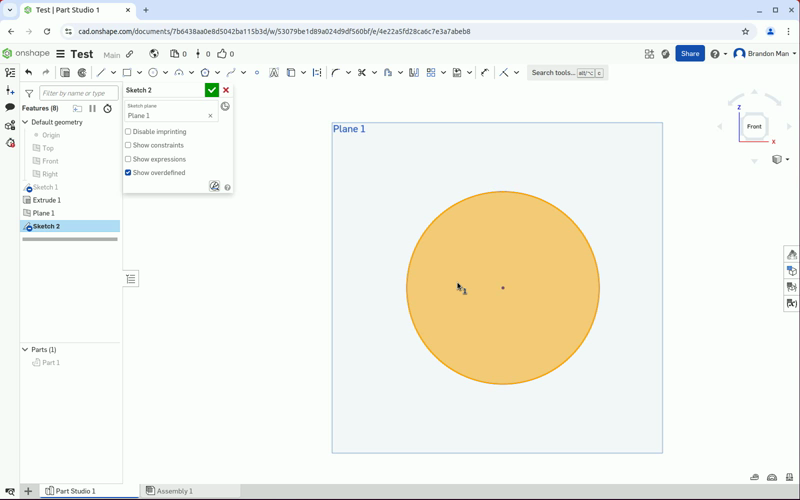
scroll(-6)
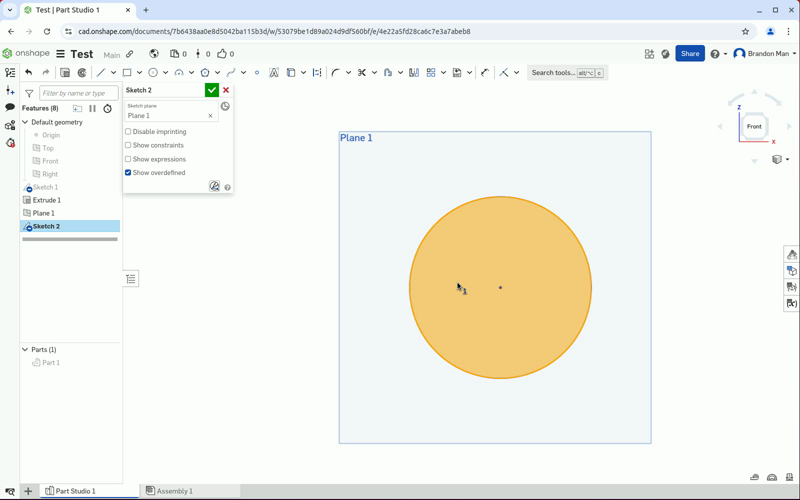
scroll(-6)
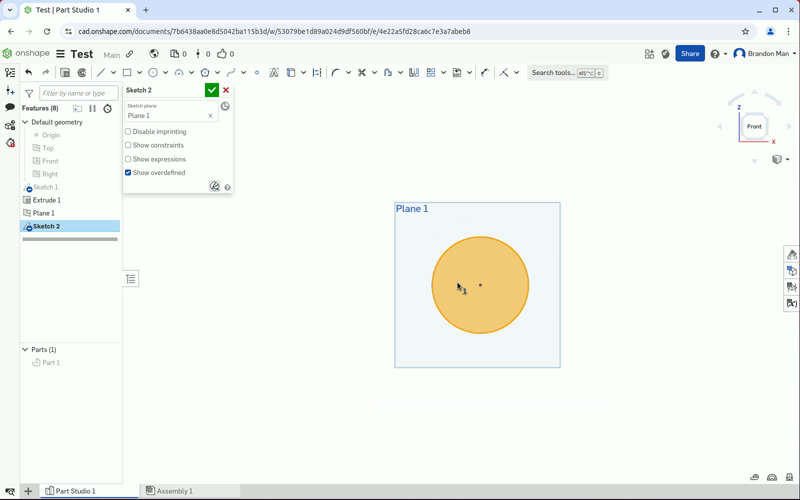
scroll(-6)
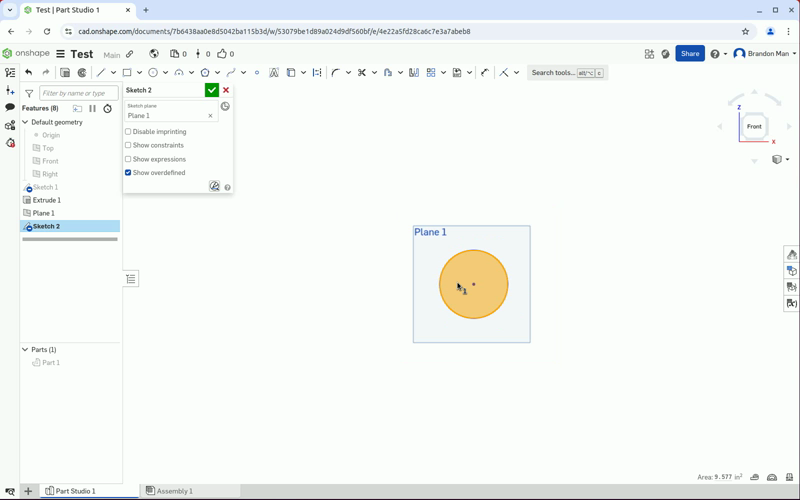
scroll(-6)
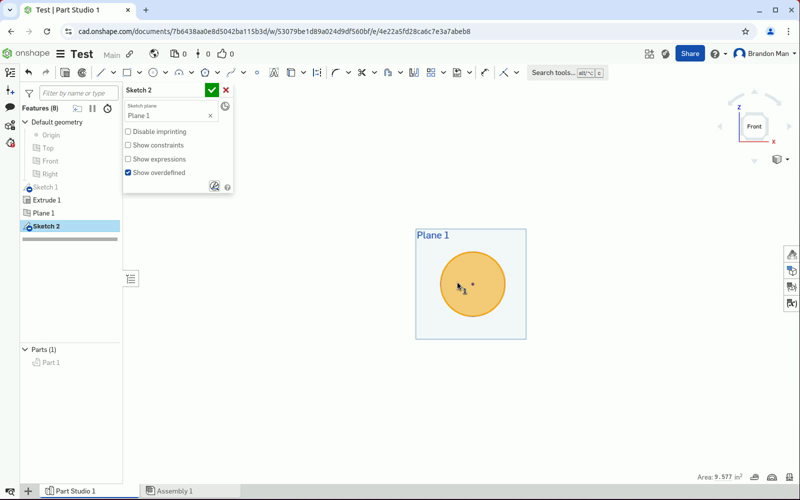
scroll(-6)
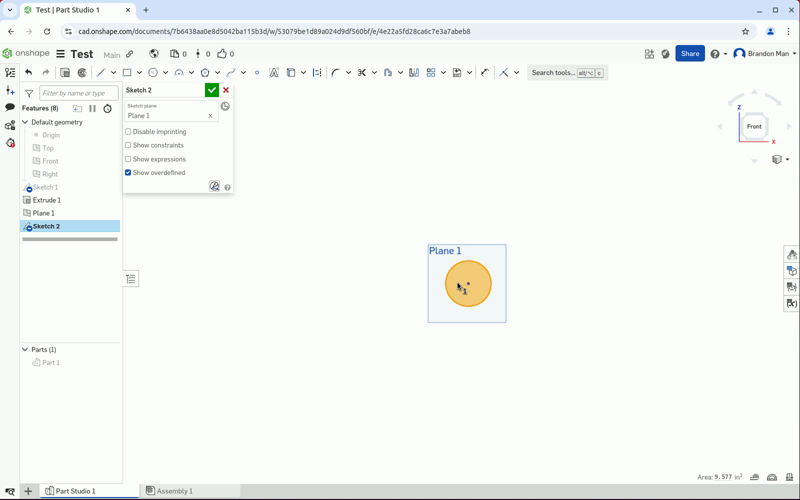
scroll(-6)
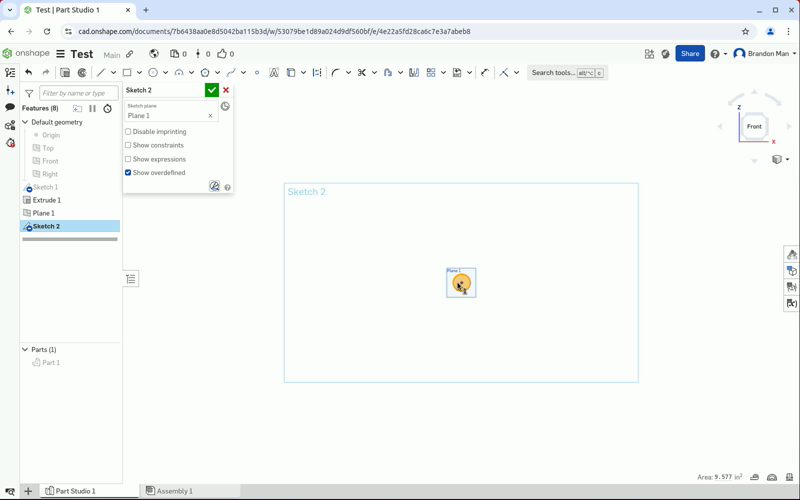
mouse_move(73, 352)
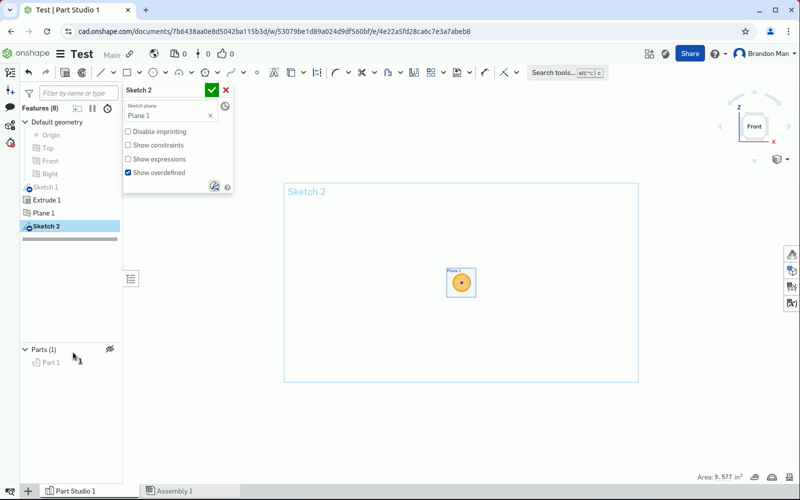
key(shift+y)
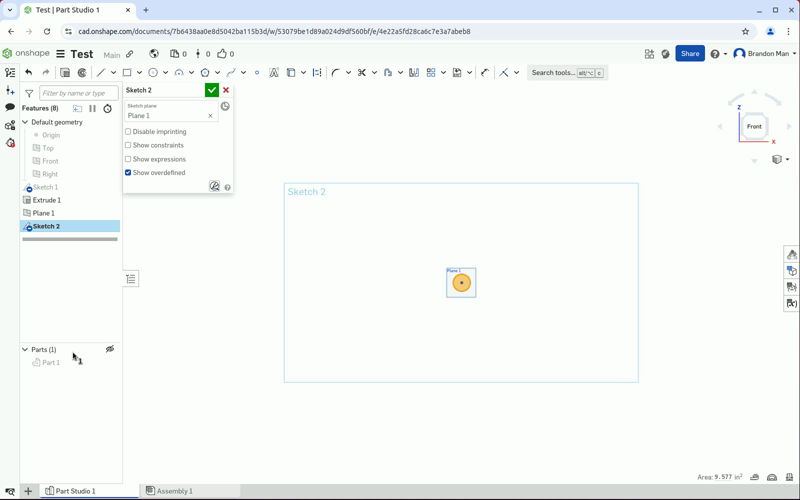
key(shift+e)
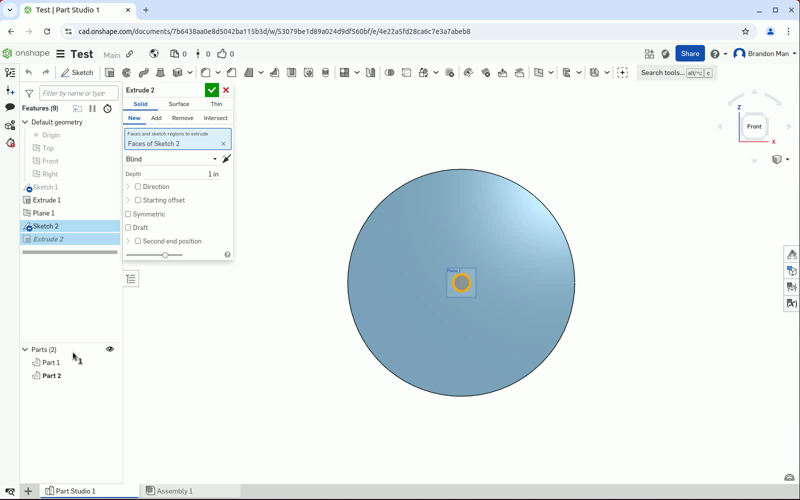
mouse_move(143, 106)
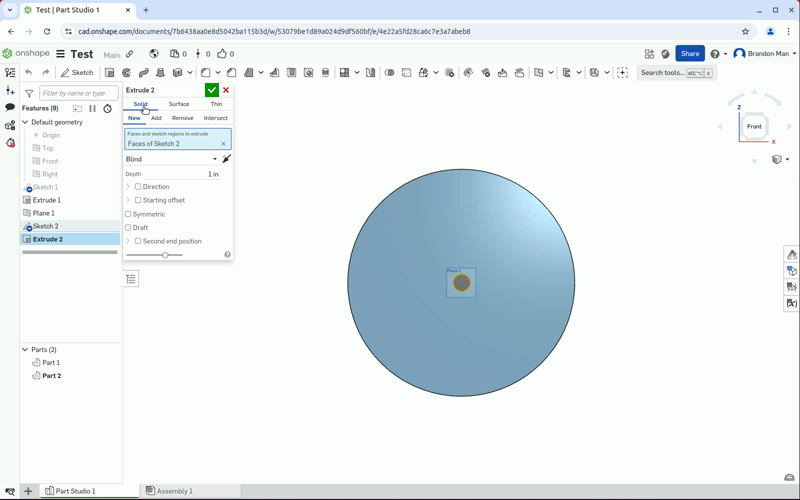
click(143, 106)
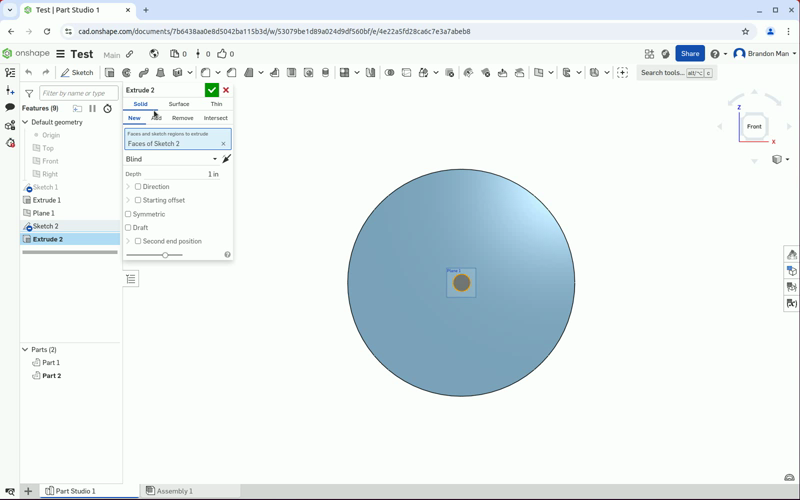
mouse_move(186, 120)
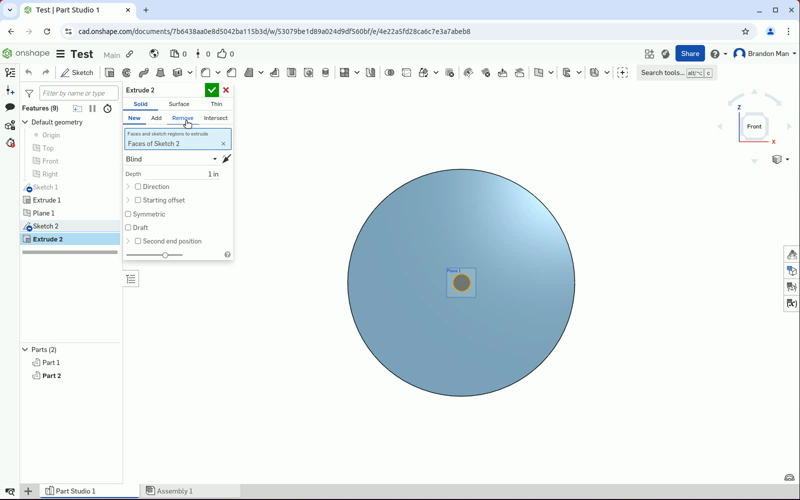
click(186, 120)
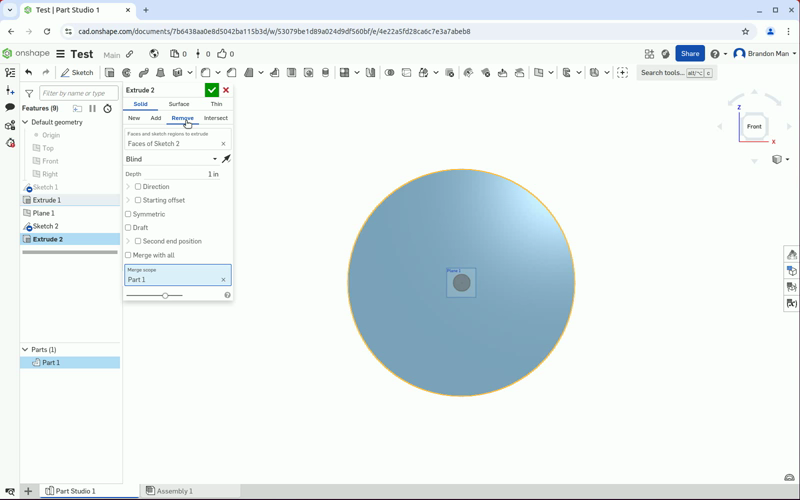
key(tab, 4)
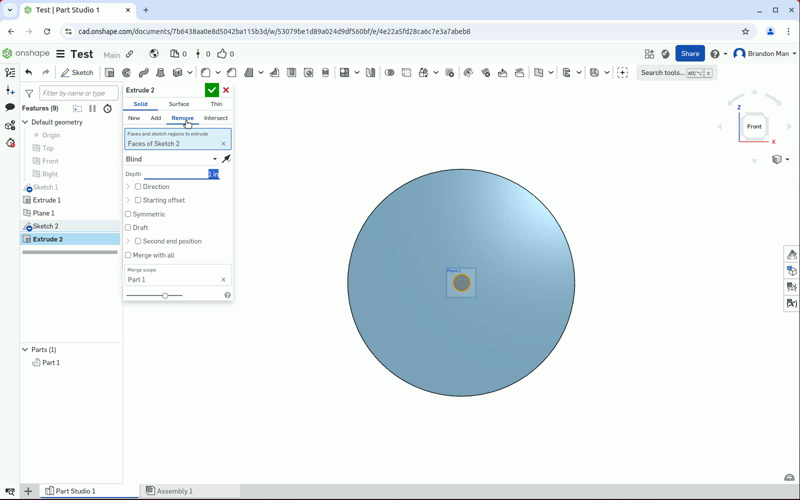
text(2.889)
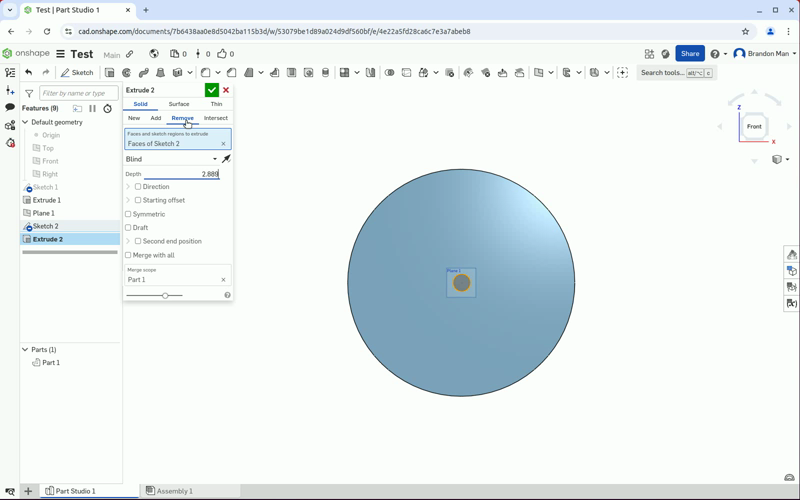
key(tab, 6)
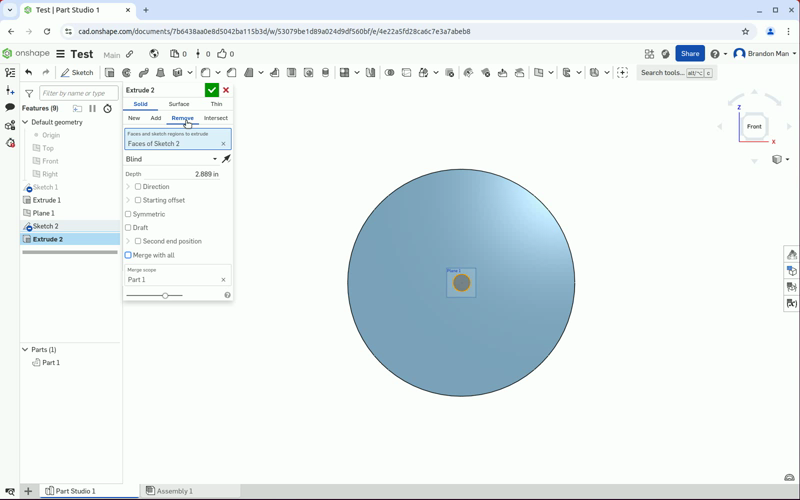
key(space)
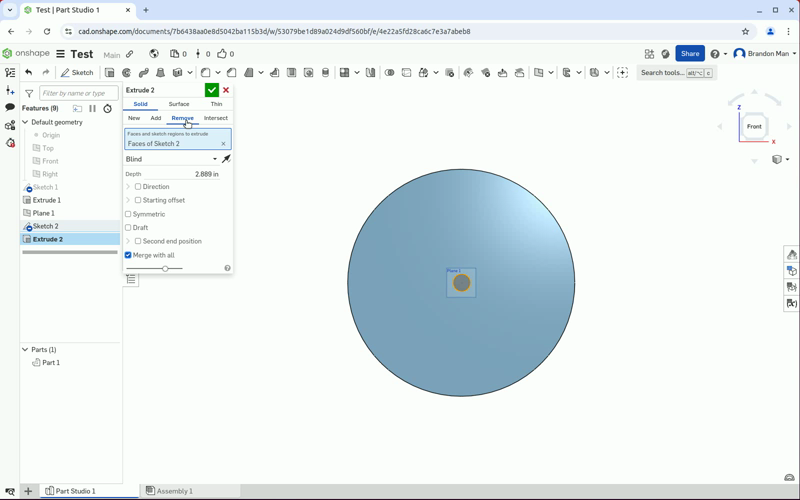
key(enter)
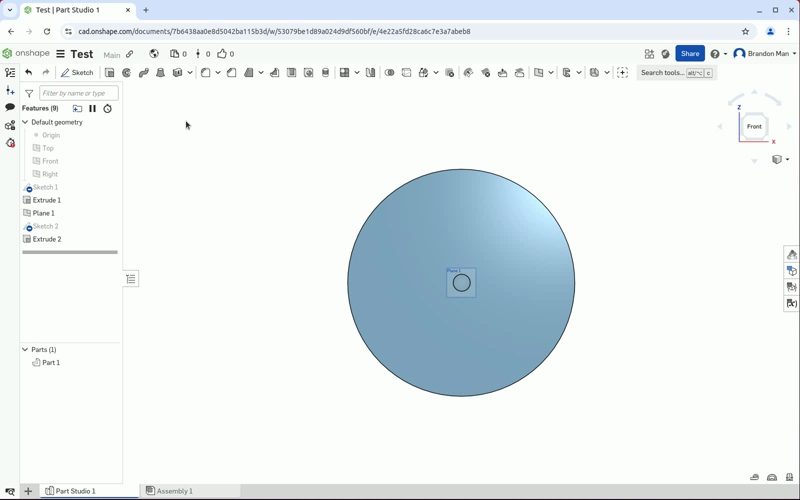
key(shift+h)
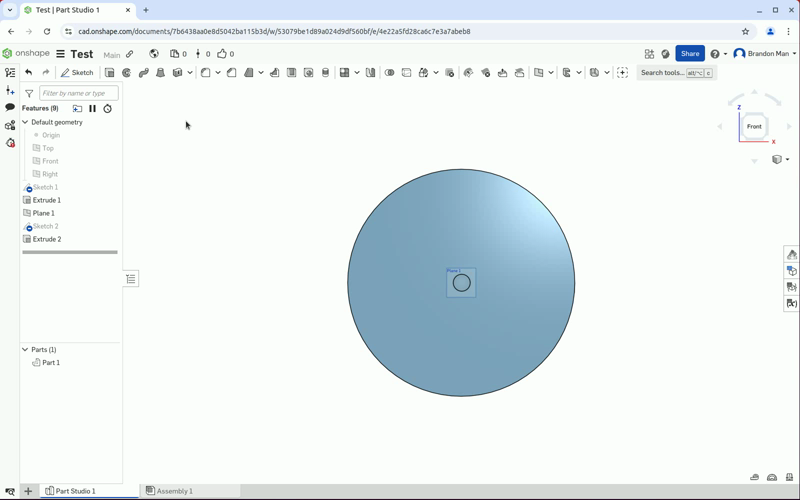
key(shift+h)
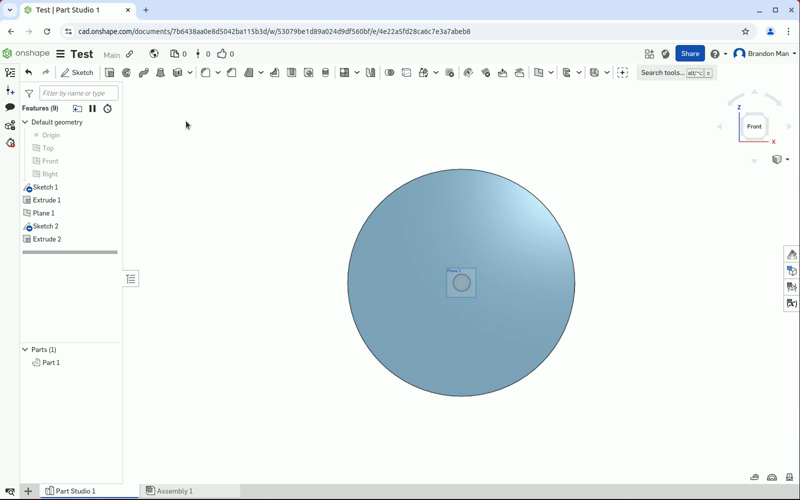
key(shift+7)
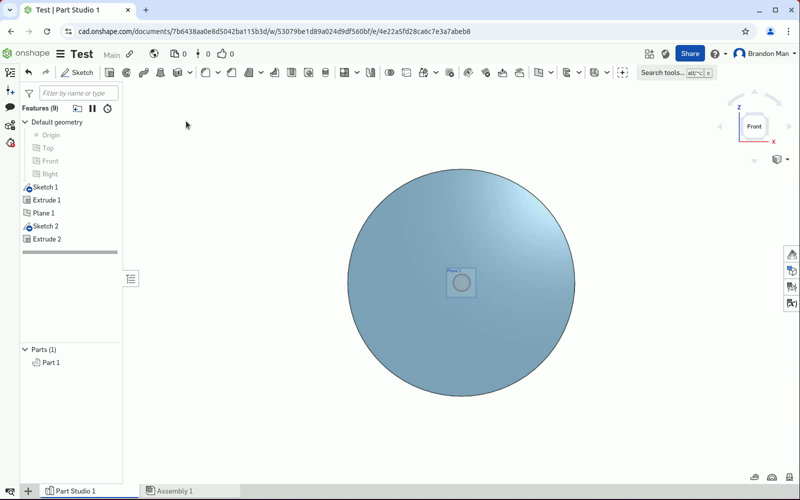
key(left, 2)
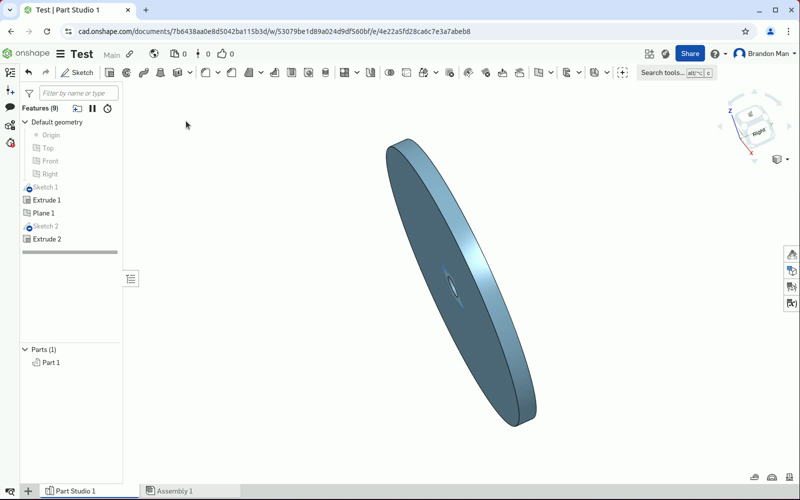
key(down, 2)
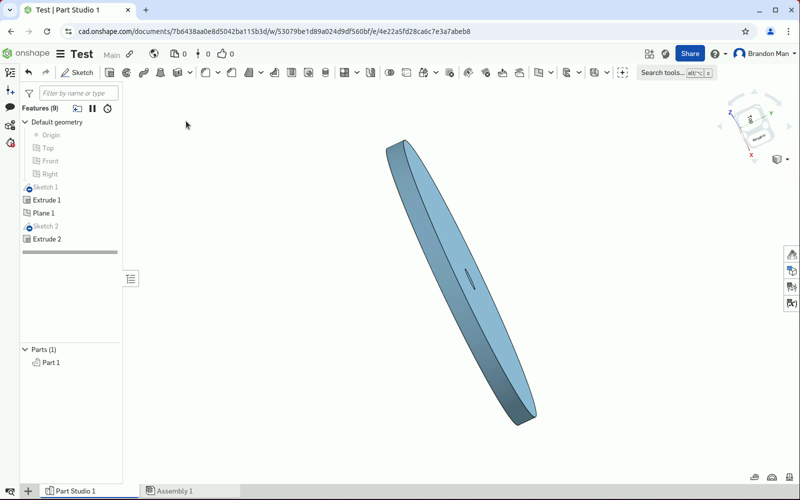
key(up, 2)
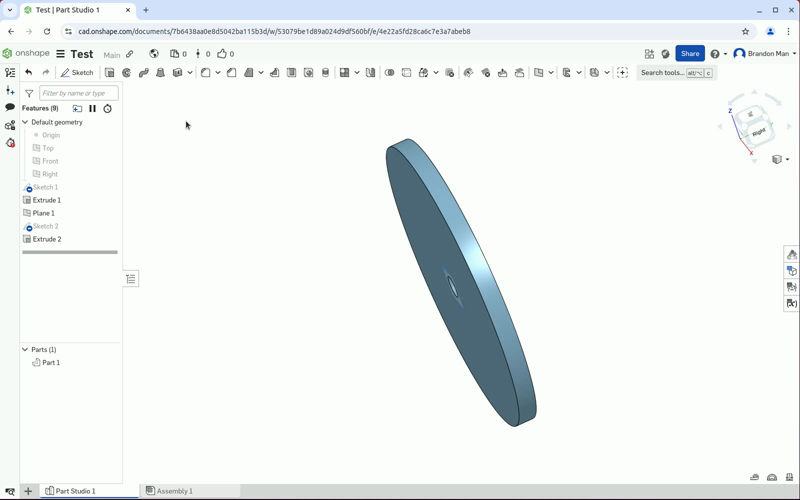
key(right, 2)
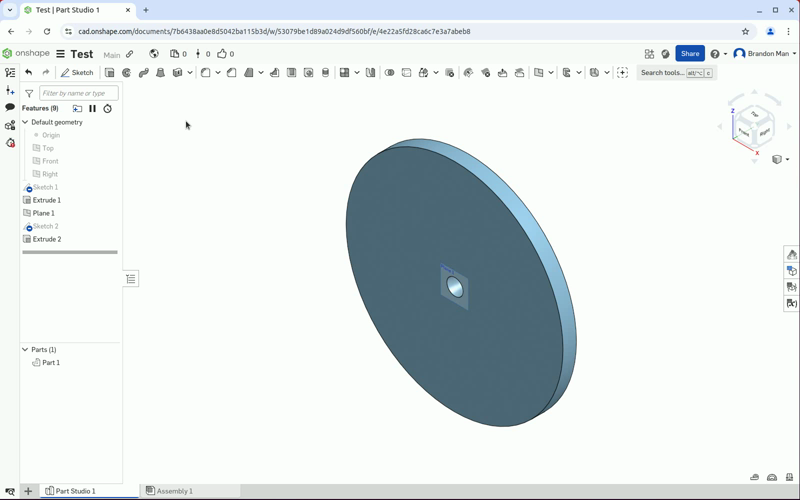
mouse_move(73, 189)
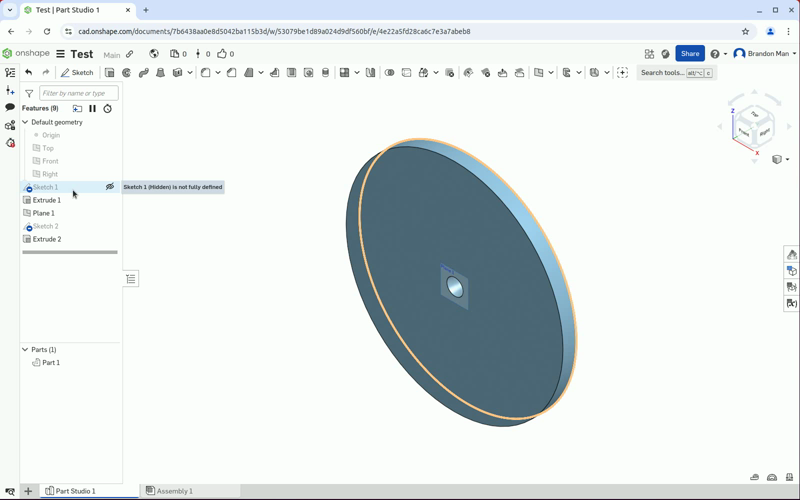
click(73, 189)